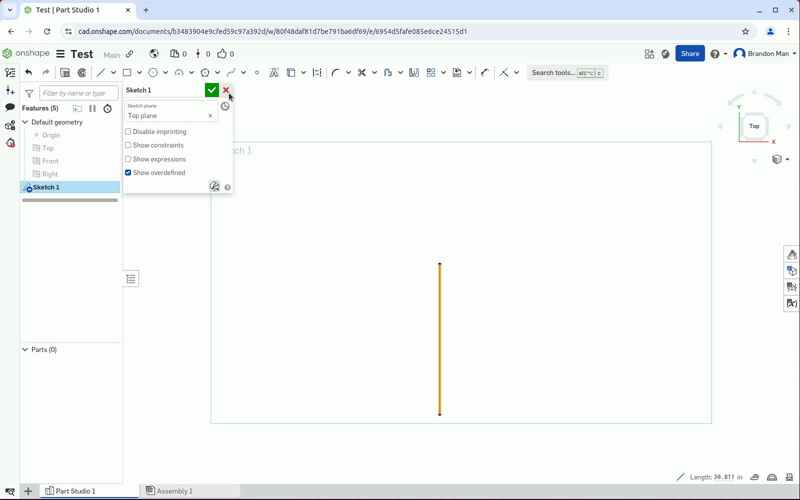
key(shift+h)
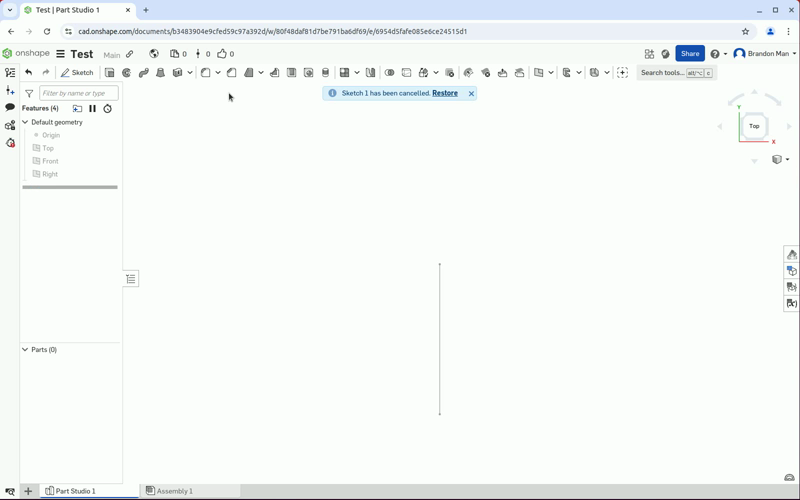
mouse_move(73, 352)
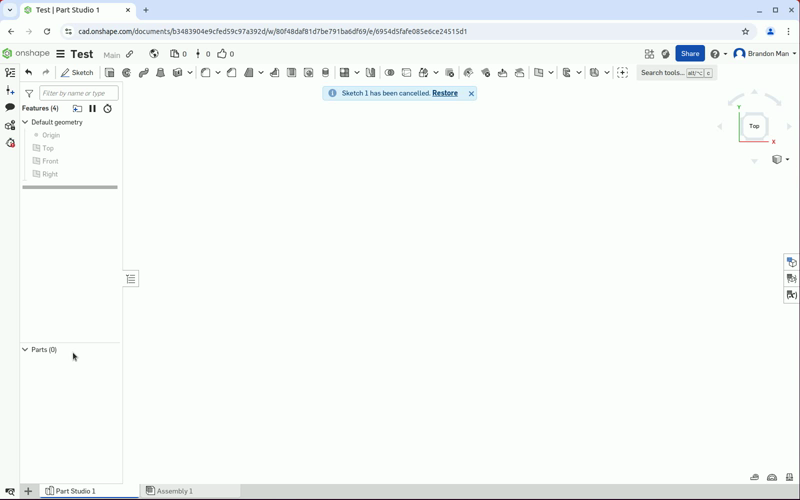
key(y)
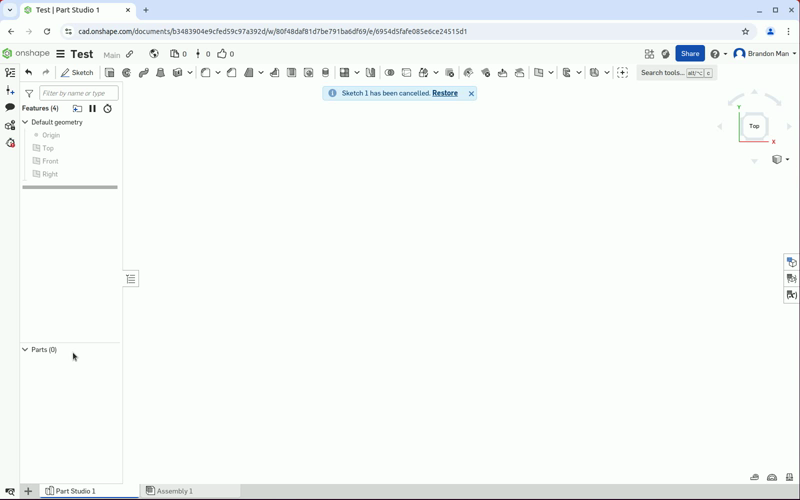
key(shift+p)
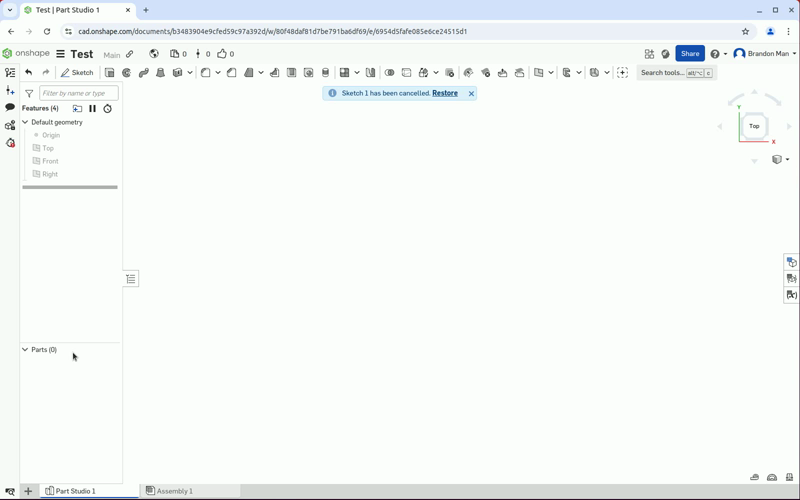
key(space)
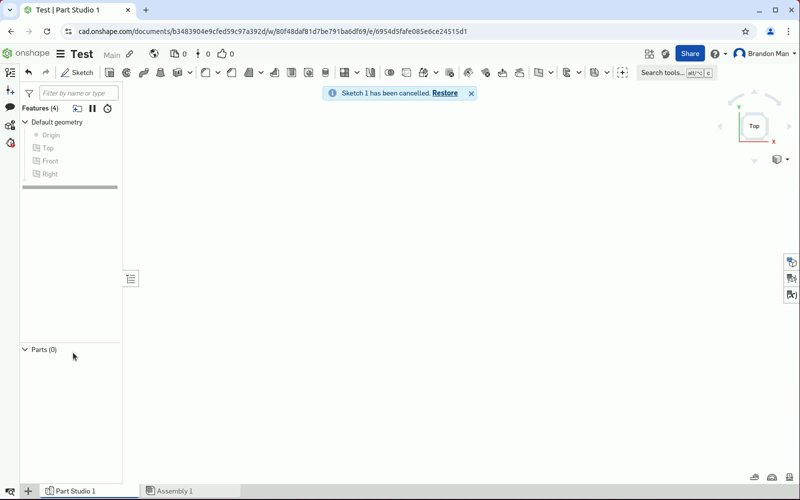
key_down(shift)
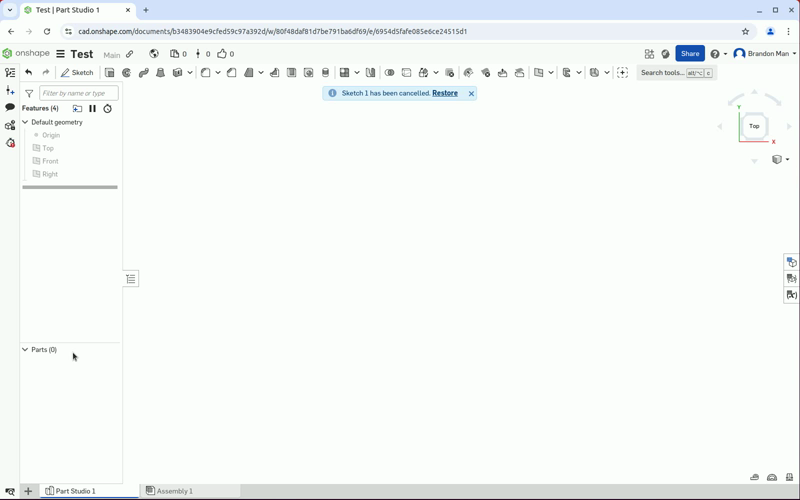
key(up)
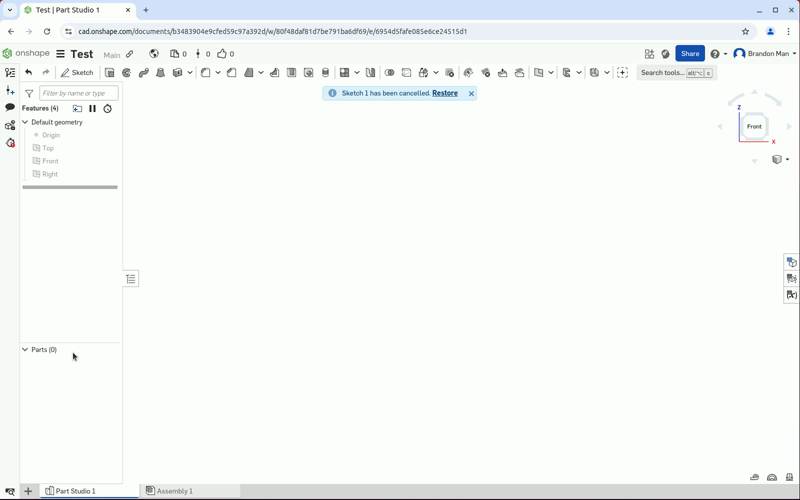
key_up(shift)
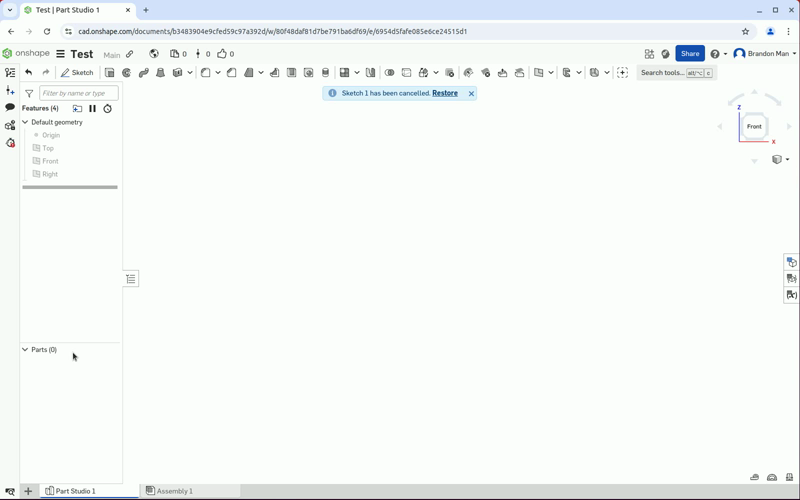
key(space)
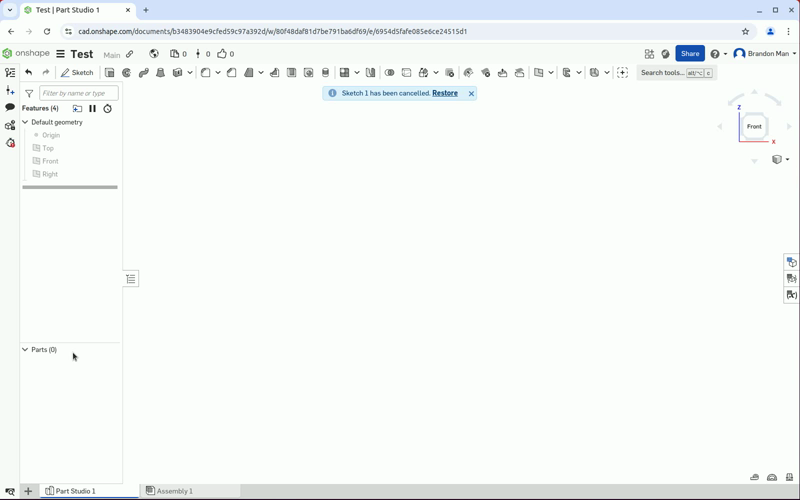
key_down(shift)
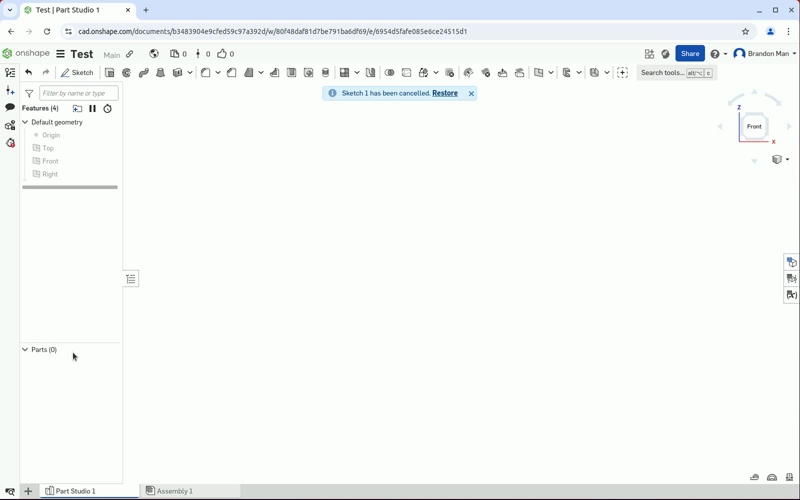
key(left)
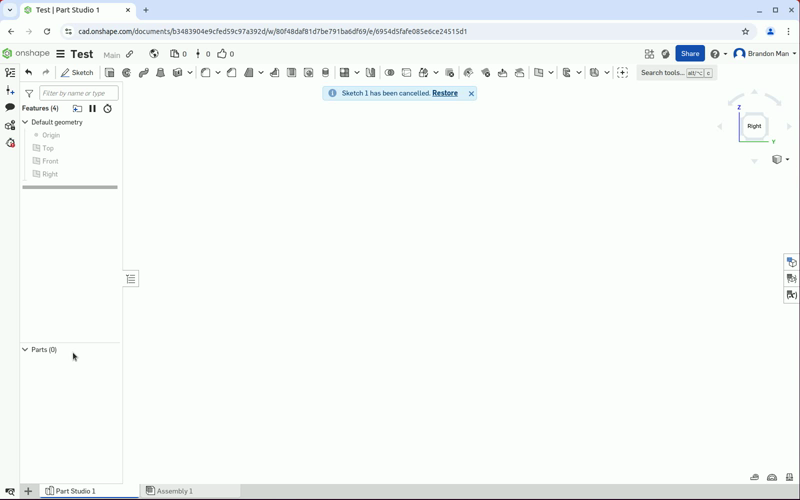
key_up(shift)
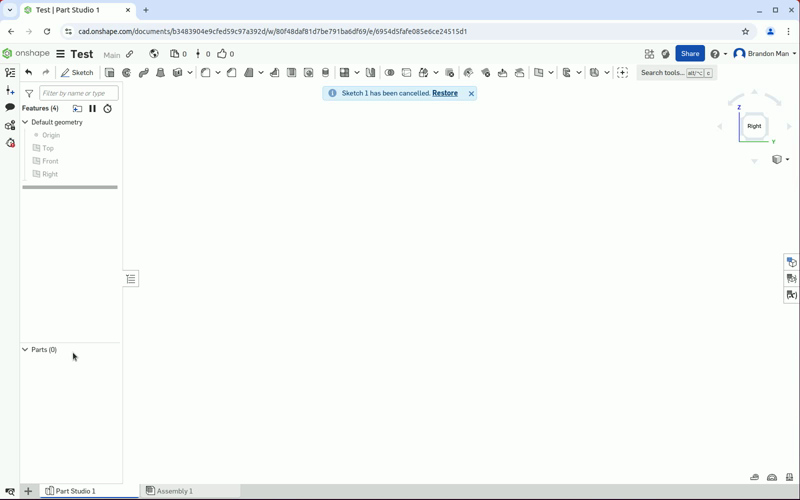
mouse_move(73, 352)
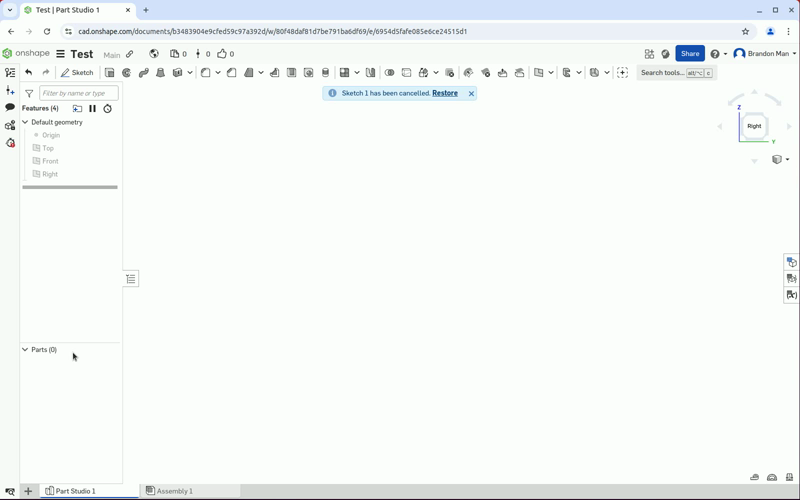
key(shift+y)
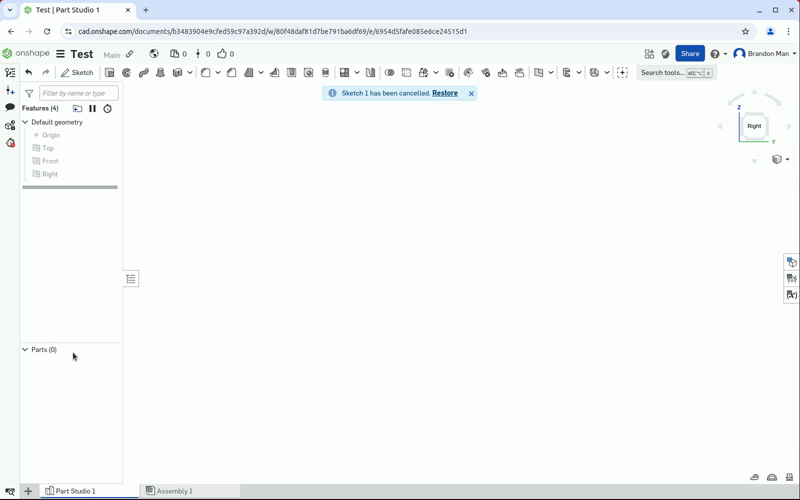
key(shift+s)
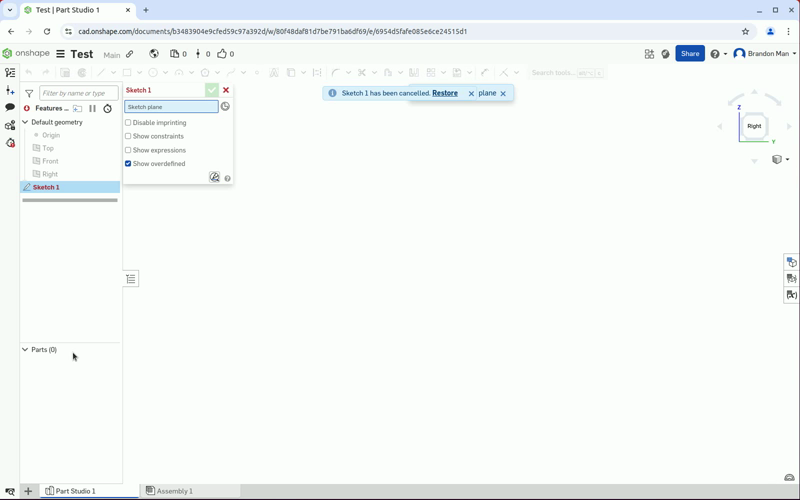
mouse_move(73, 176)
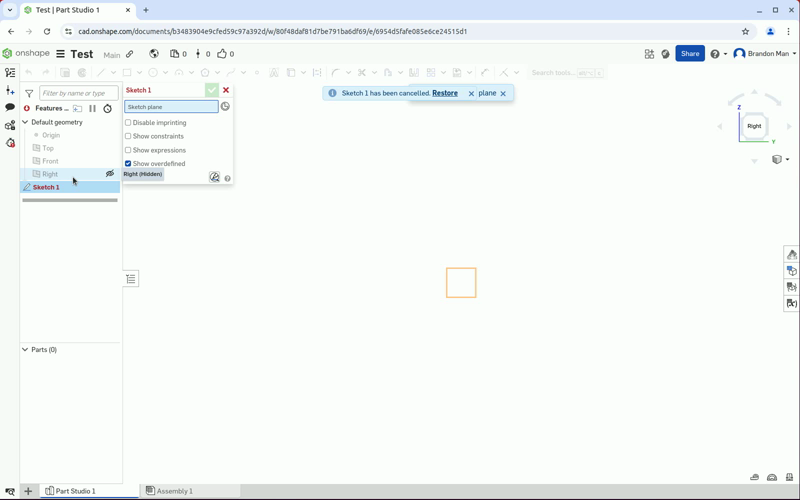
click(73, 176)
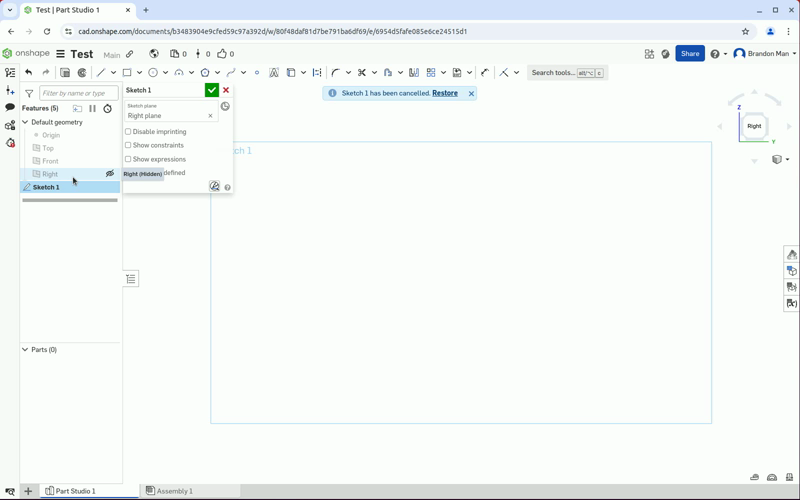
mouse_move(73, 352)
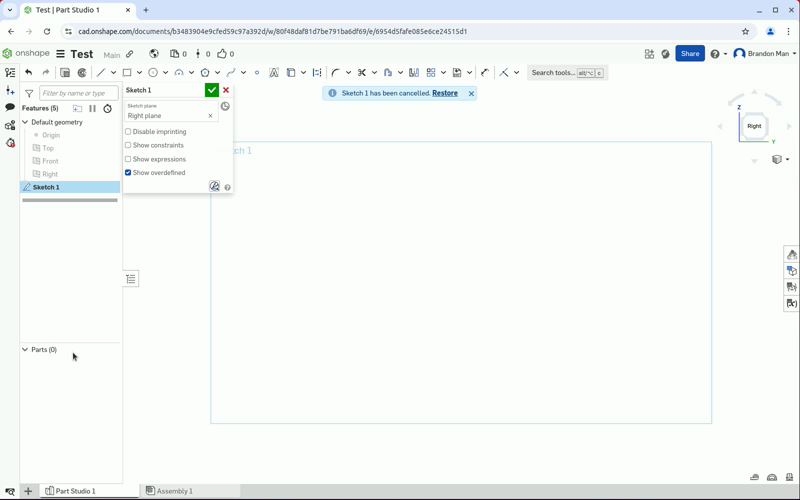
key(y)
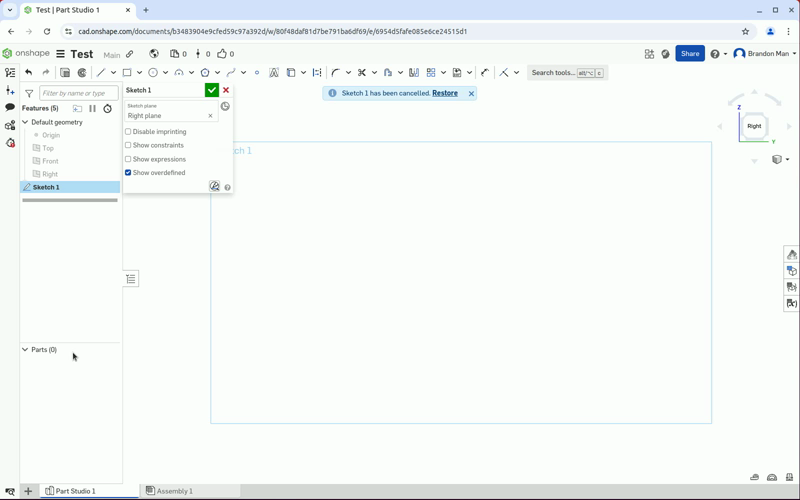
key(c)
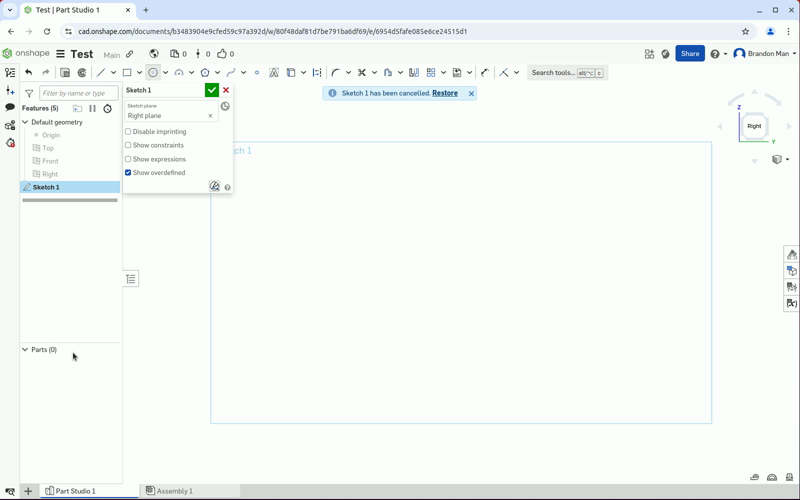
key_down(shift)
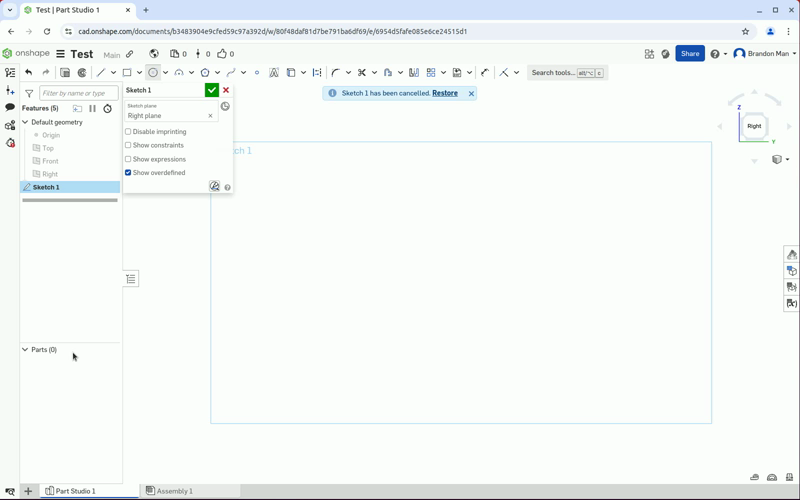
mouse_move(461, 282)
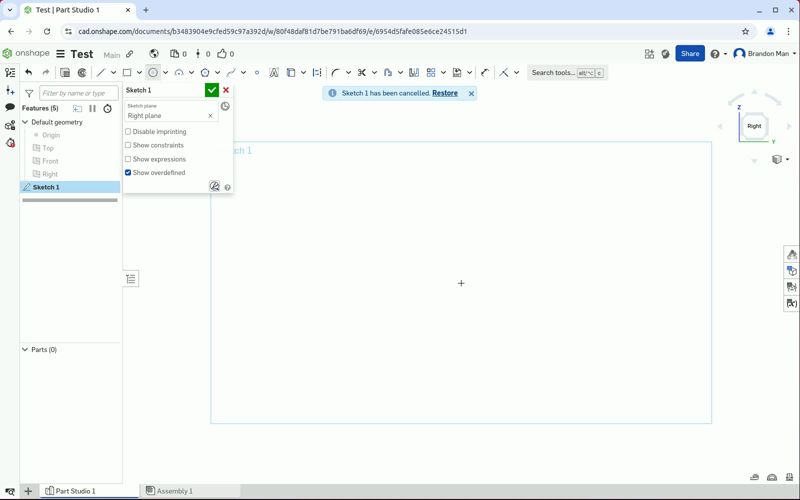
click(461, 282)
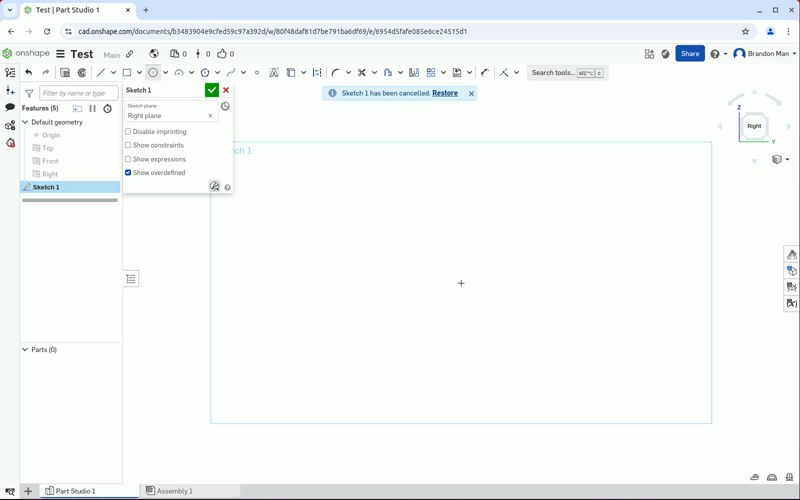
key_up(shift)
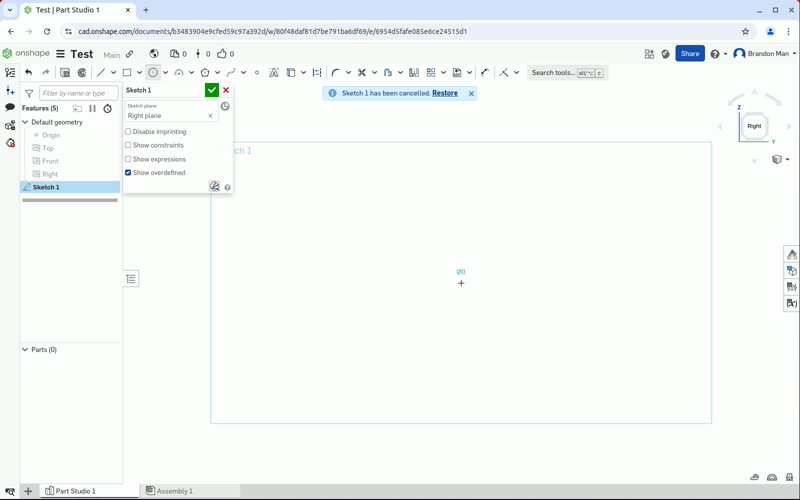
mouse_move(467, 282)
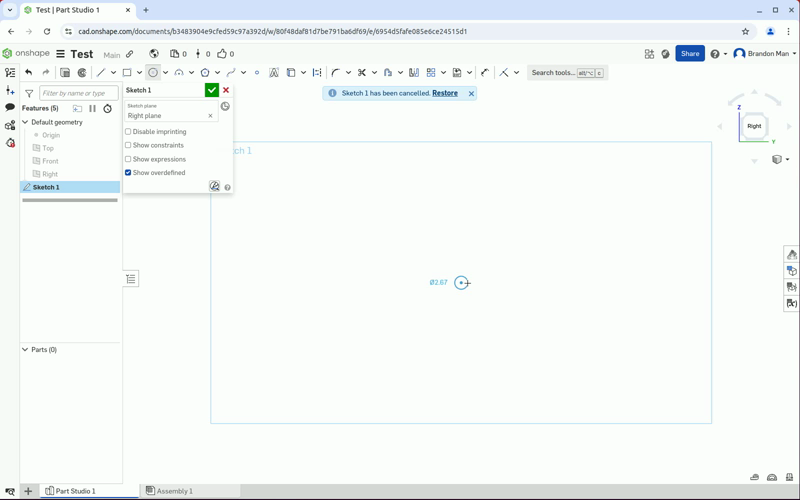
click(467, 282)
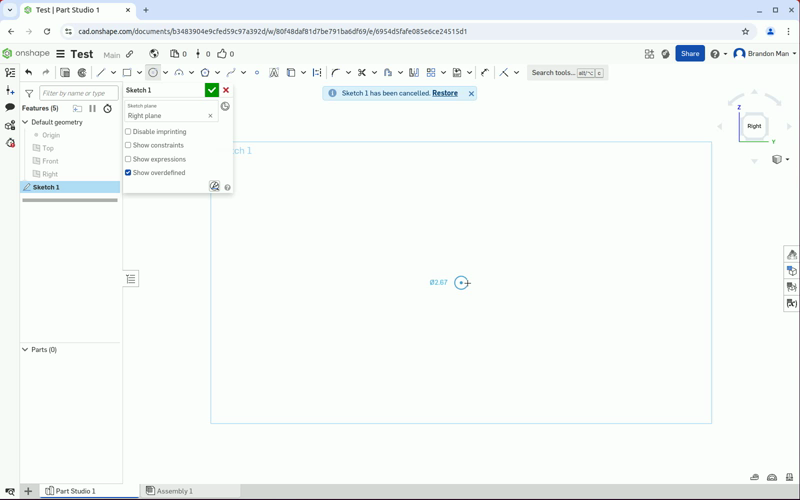
key(esc)
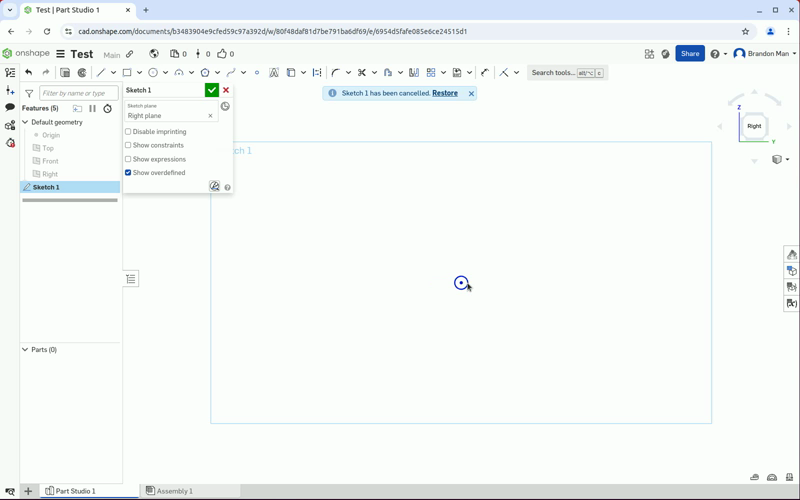
mouse_move(461, 280)
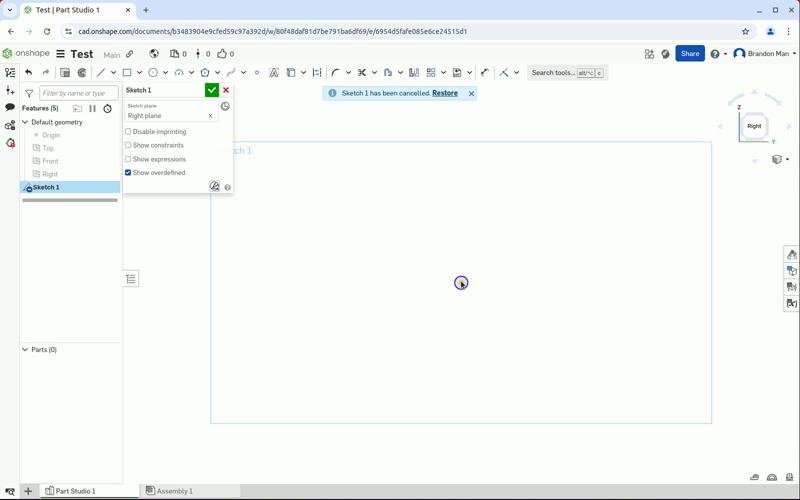
scroll(6)
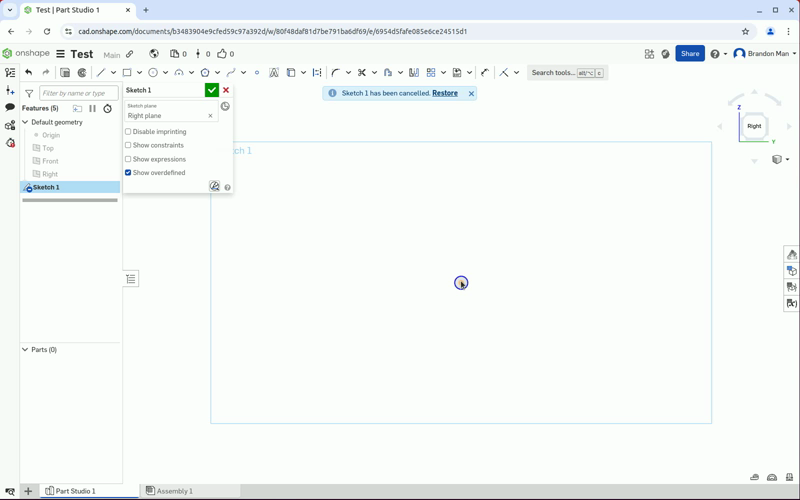
scroll(6)
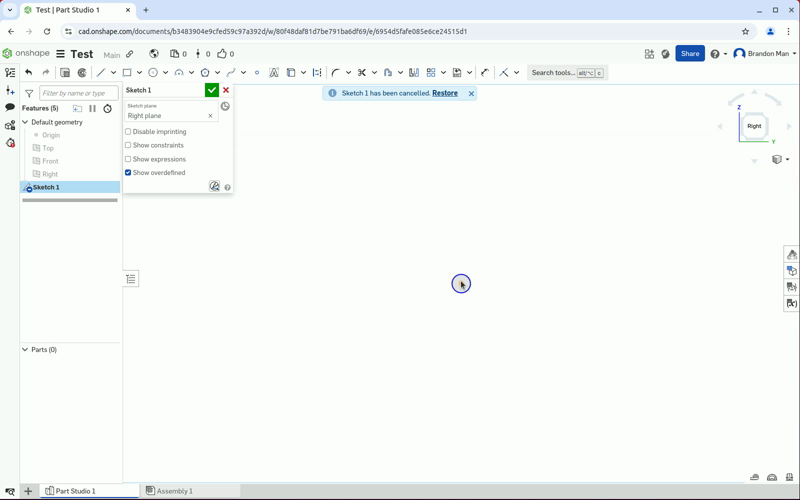
scroll(6)
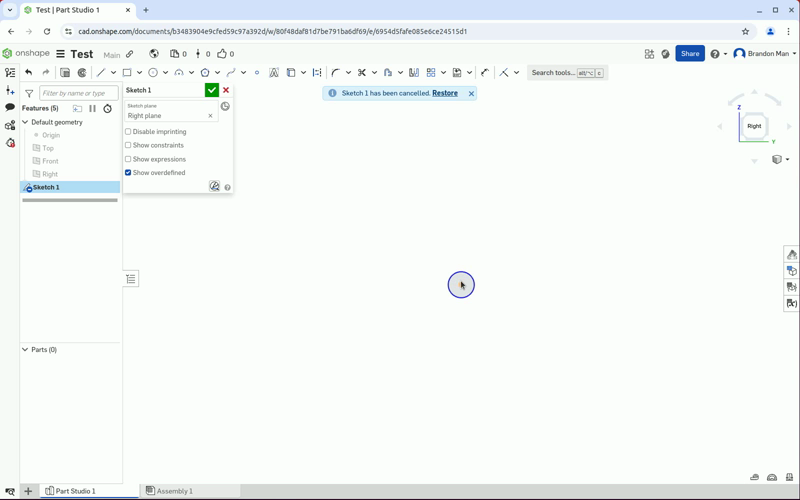
scroll(6)
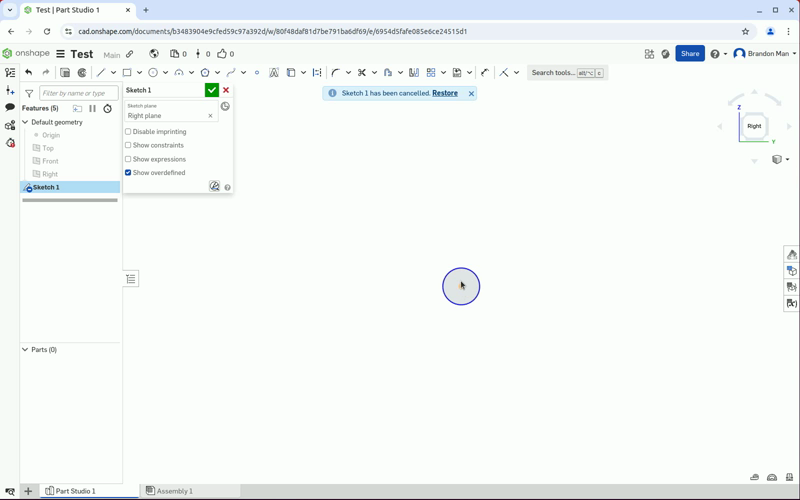
scroll(6)
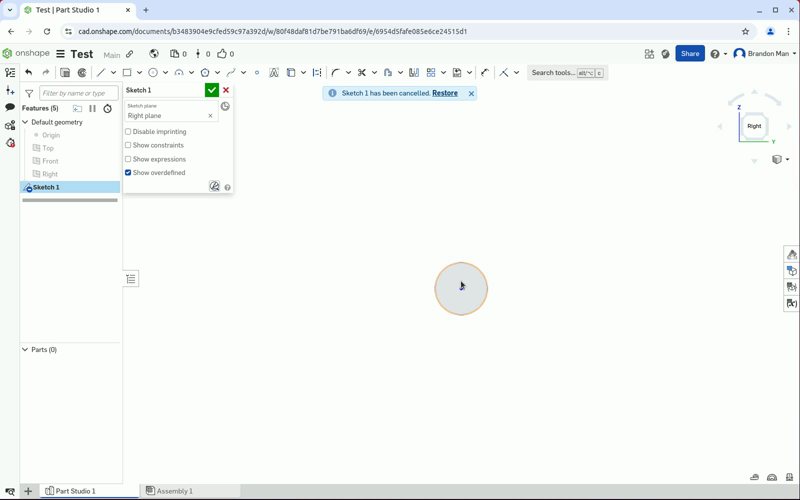
scroll(6)
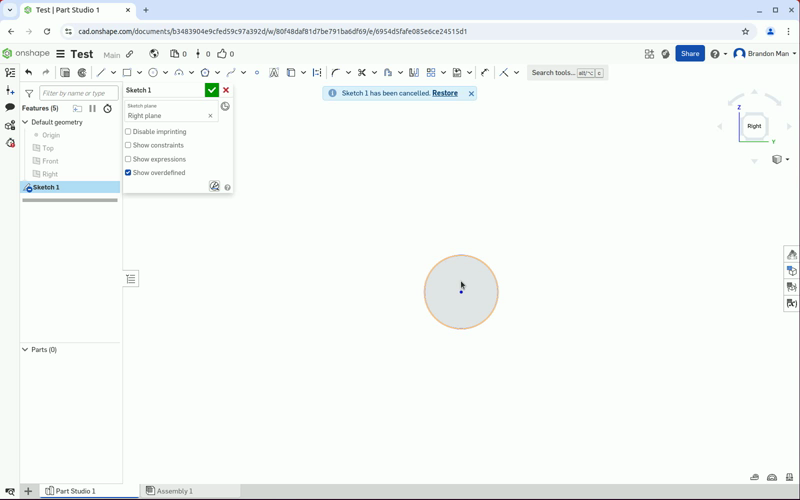
scroll(6)
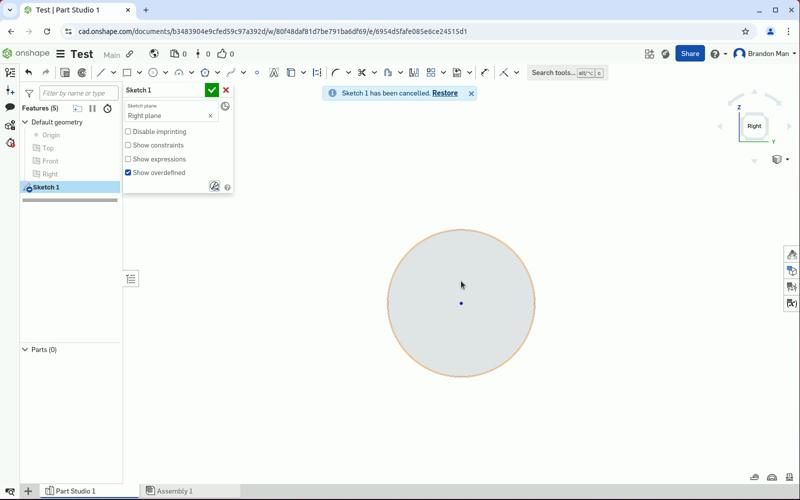
click(461, 280)
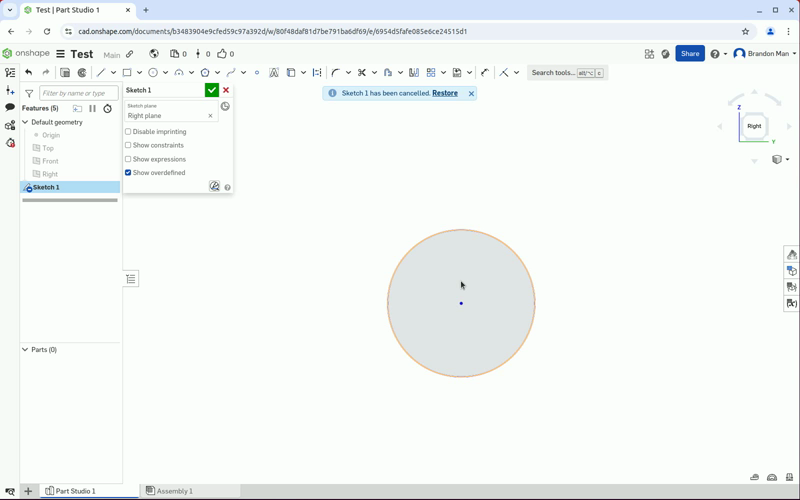
scroll(-6)
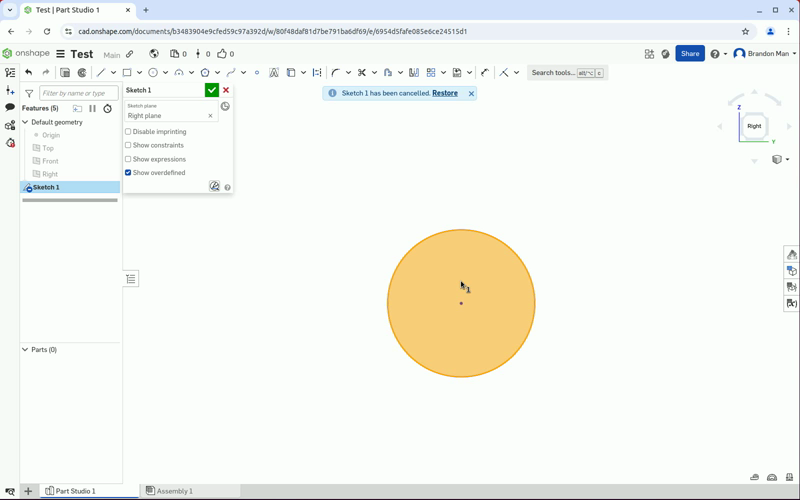
scroll(-6)
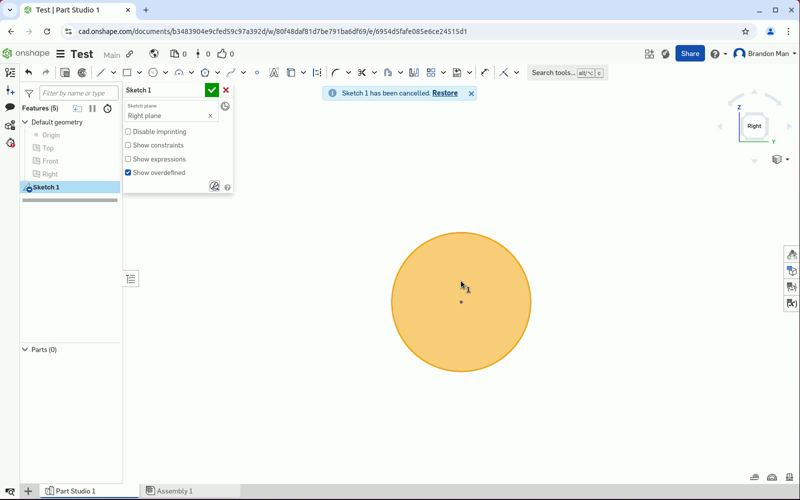
scroll(-6)
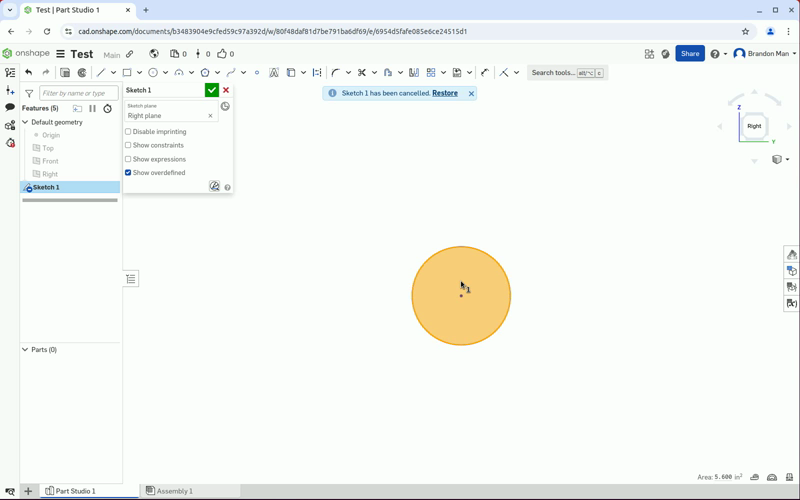
scroll(-6)
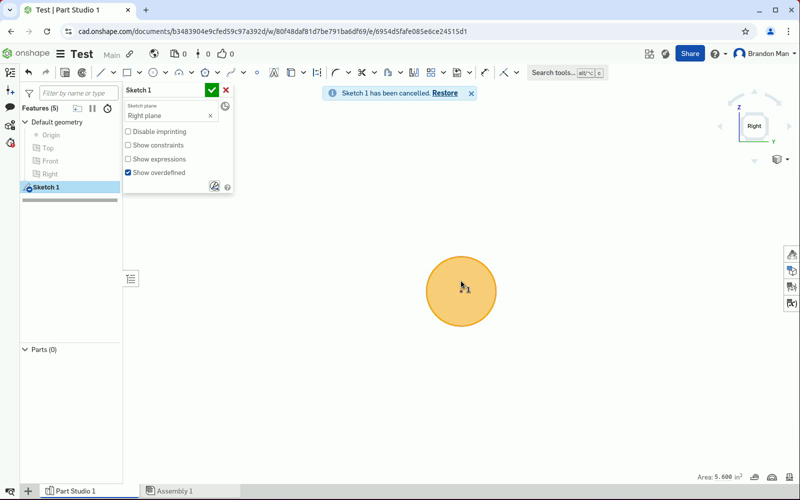
scroll(-6)
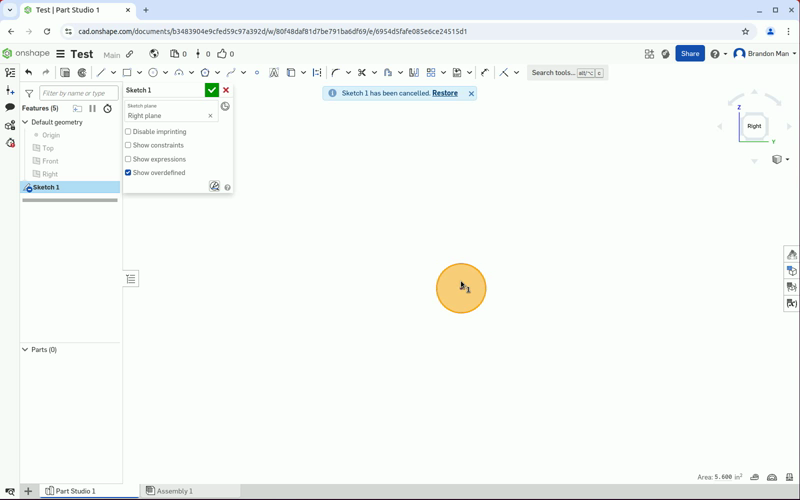
scroll(-6)
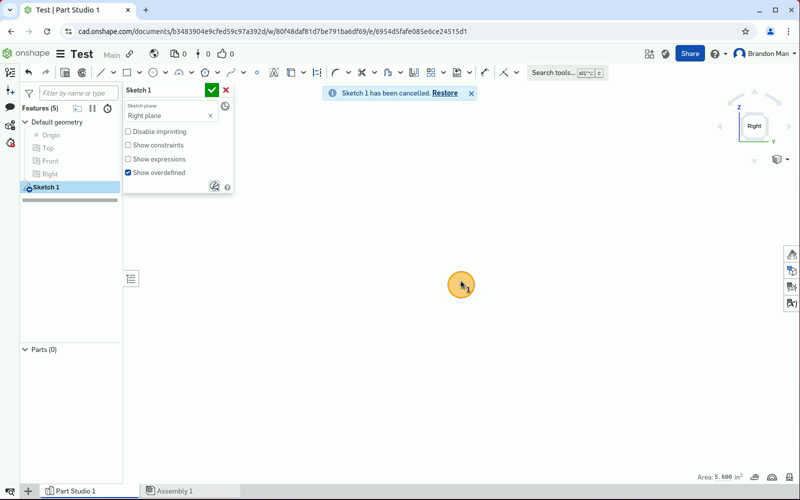
scroll(-6)
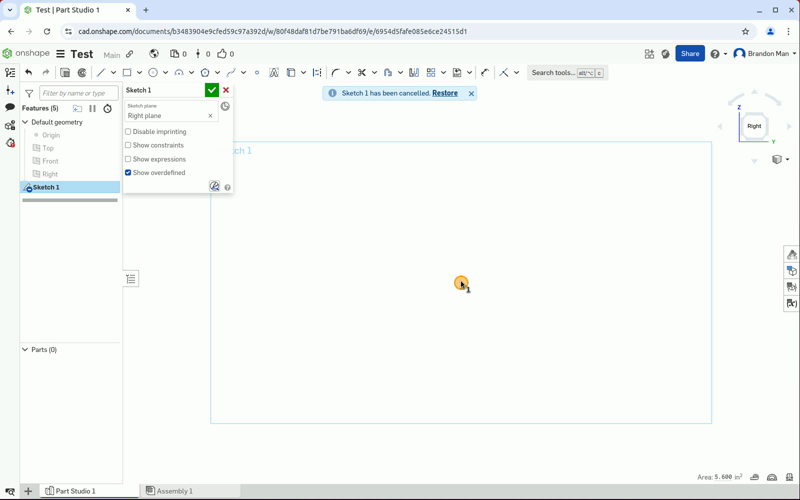
mouse_move(73, 352)
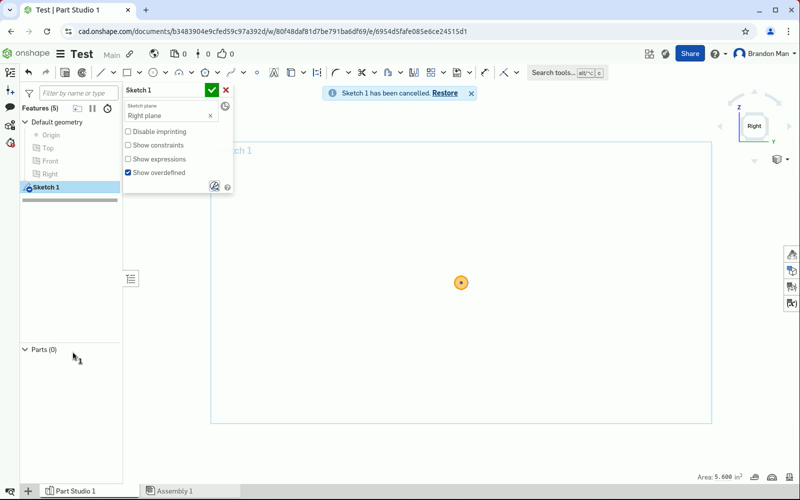
key(shift+y)
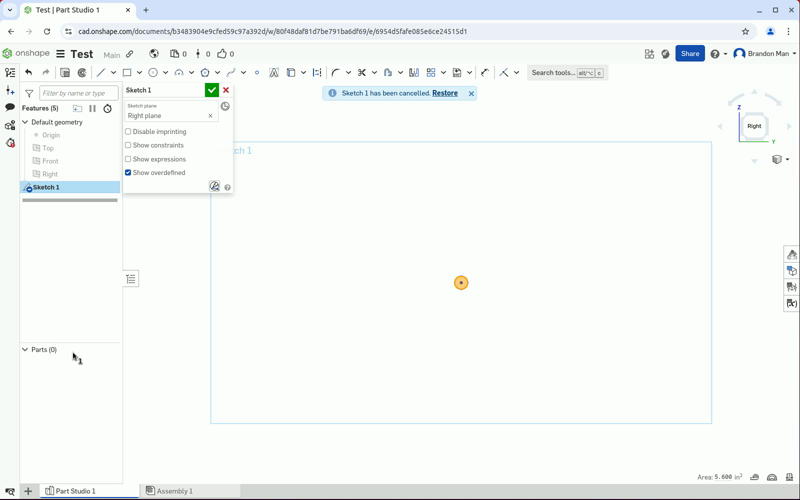
key(shift+e)
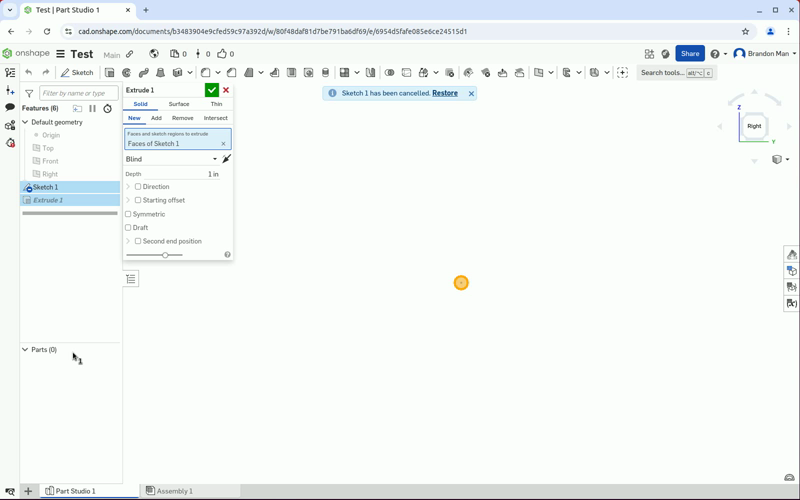
mouse_move(143, 106)
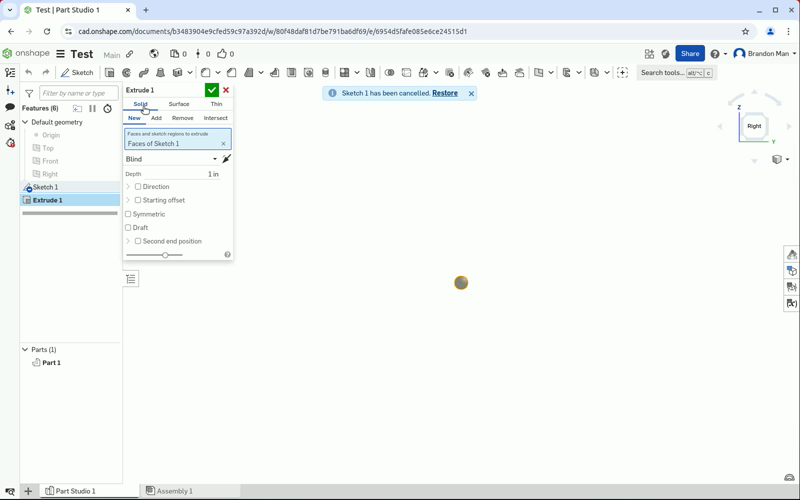
click(143, 106)
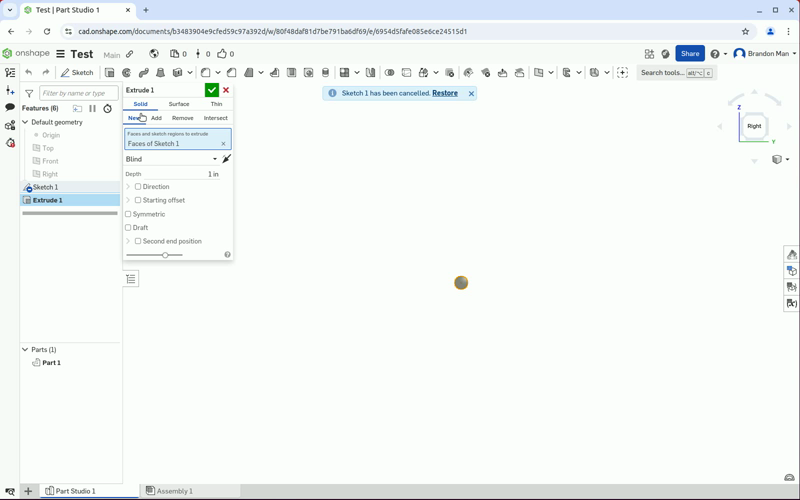
mouse_move(137, 120)
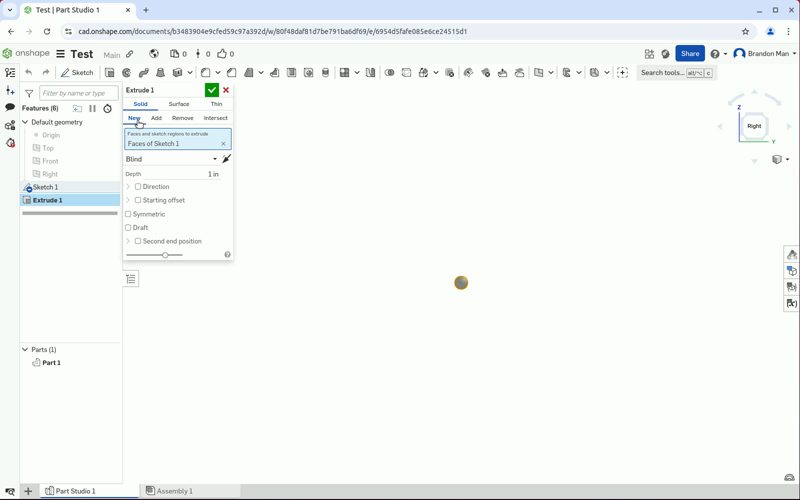
click(137, 120)
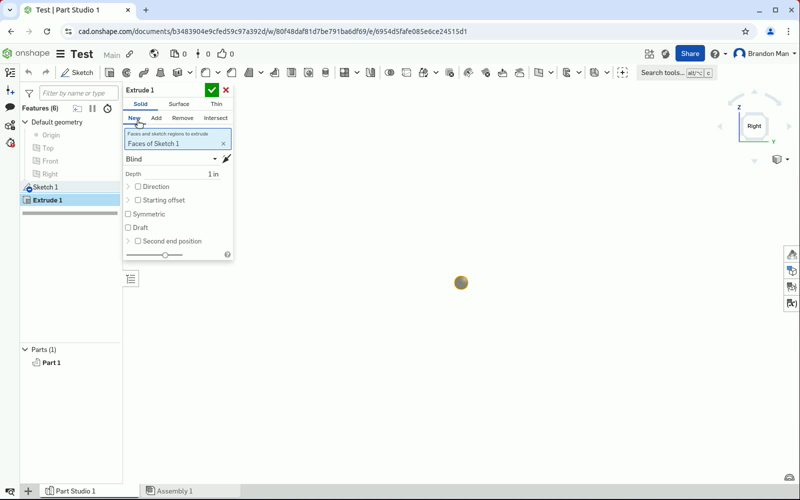
key(tab, 4)
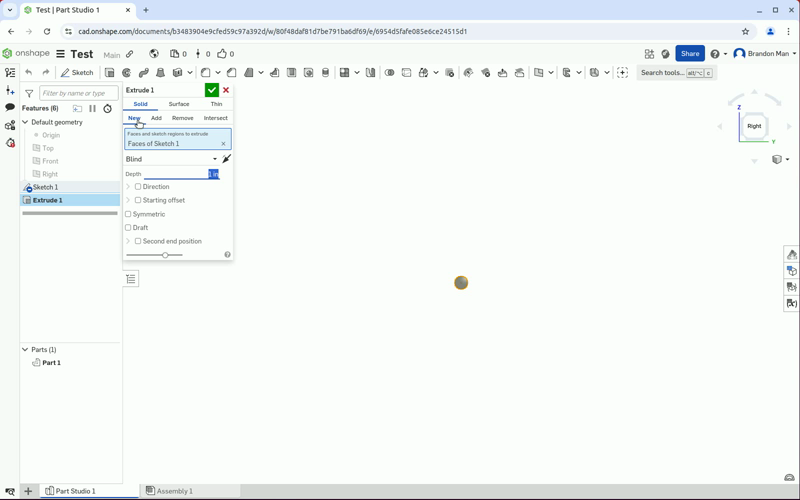
text(23.108)
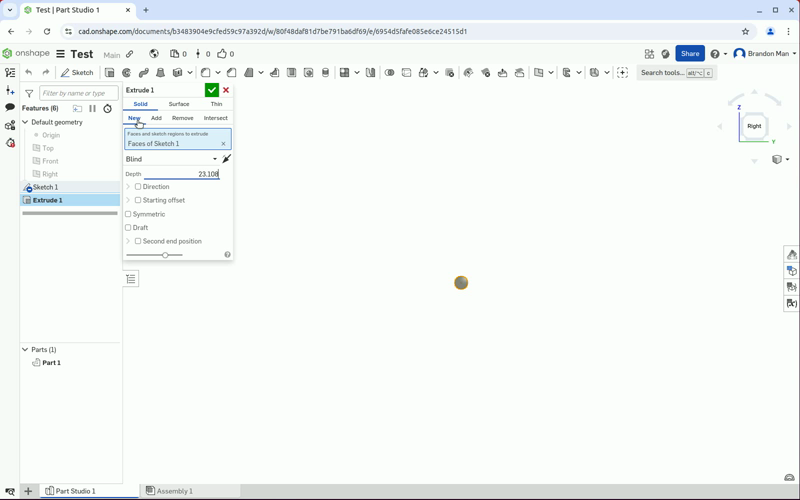
key(enter)
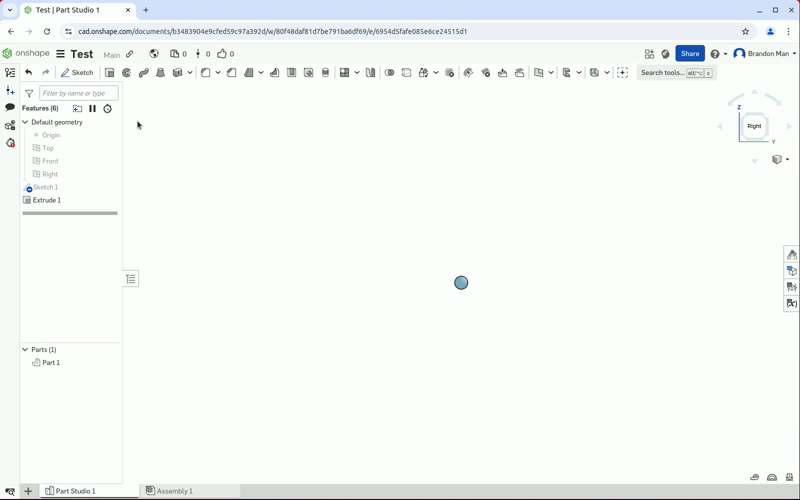
key(shift+h)
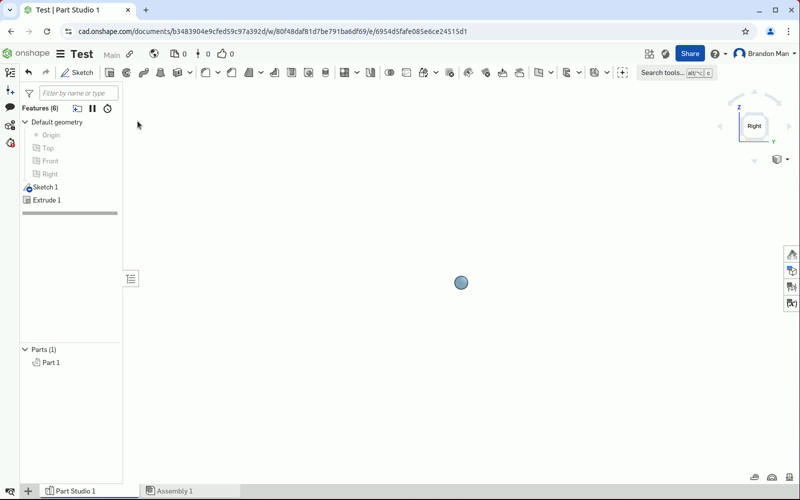
key(shift+h)
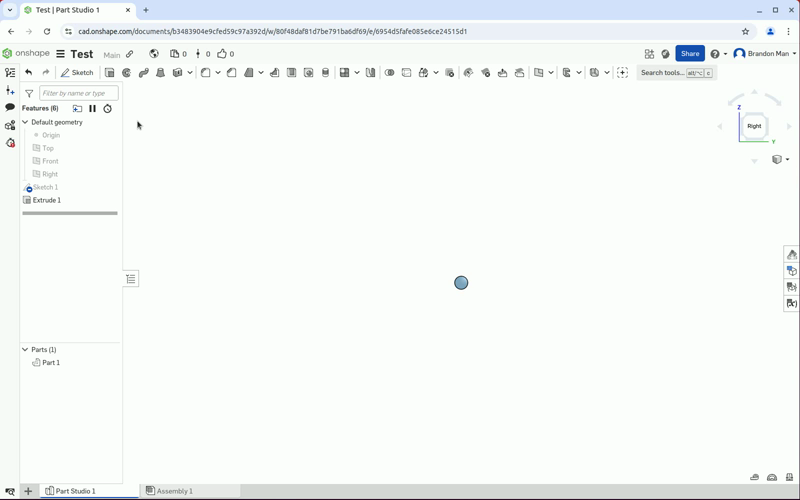
mouse_move(73, 189)
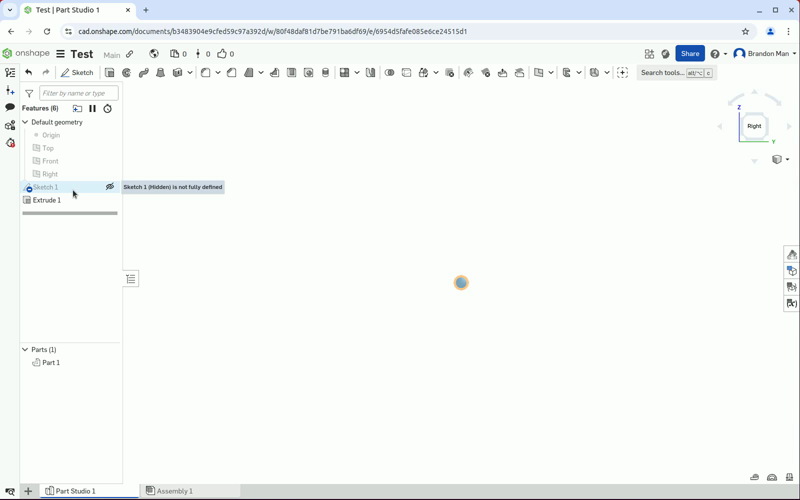
click(73, 189)
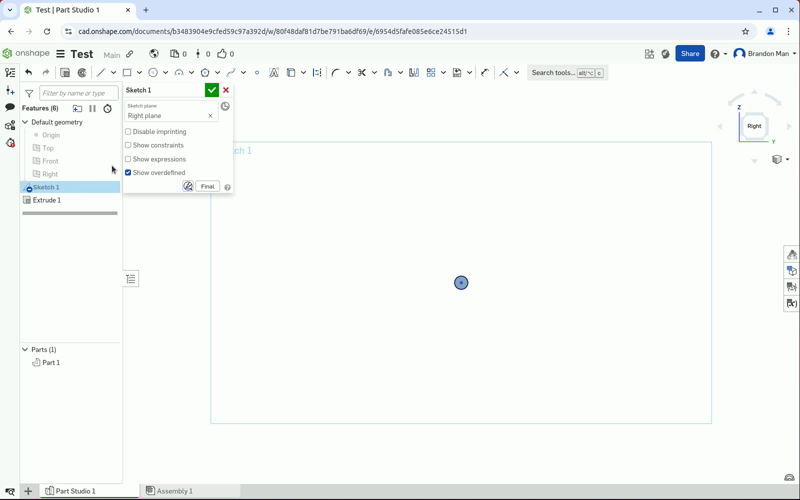
mouse_move(229, 92)
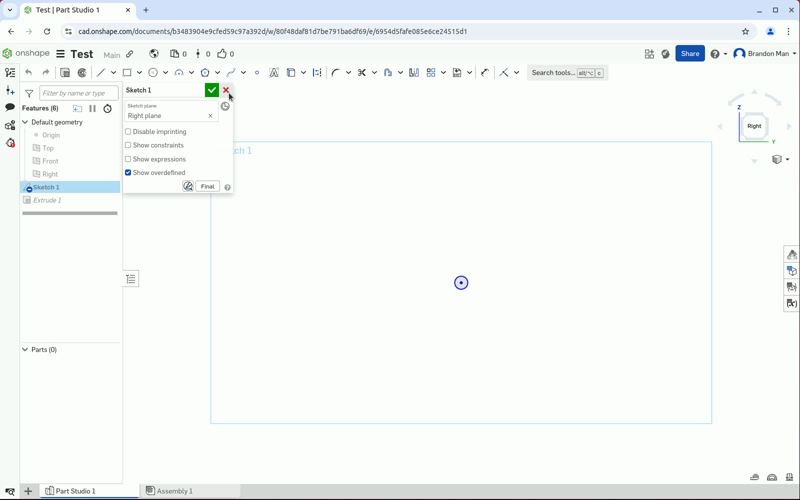
click(229, 92)
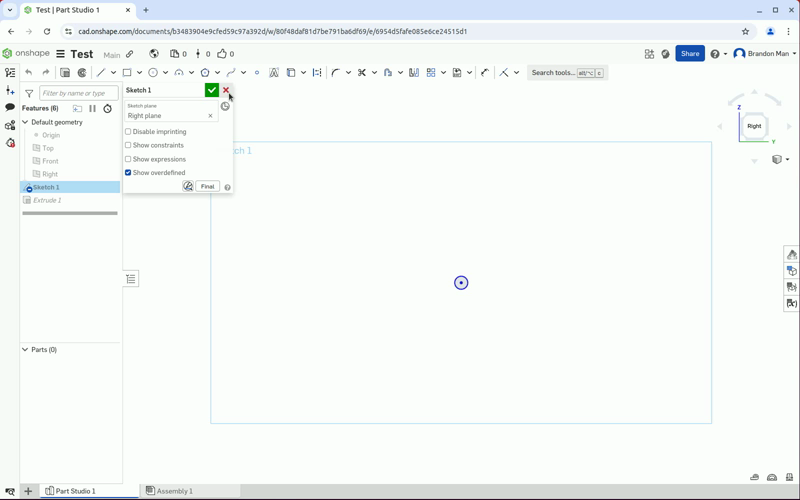
key(shift+s)
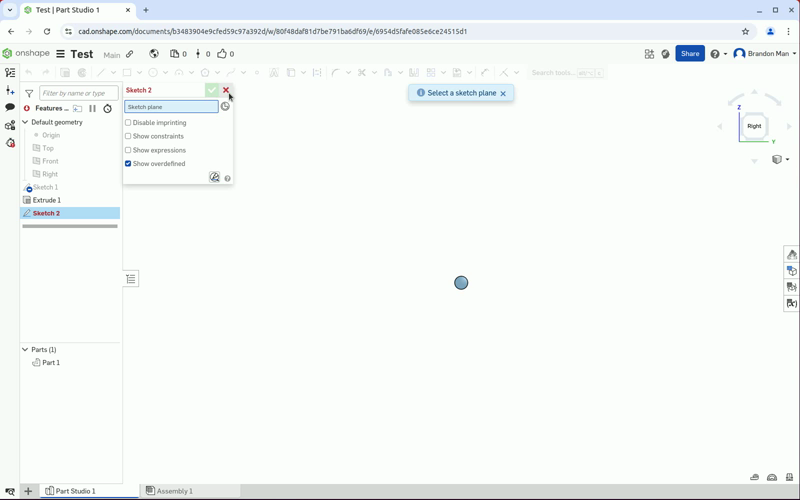
mouse_move(73, 176)
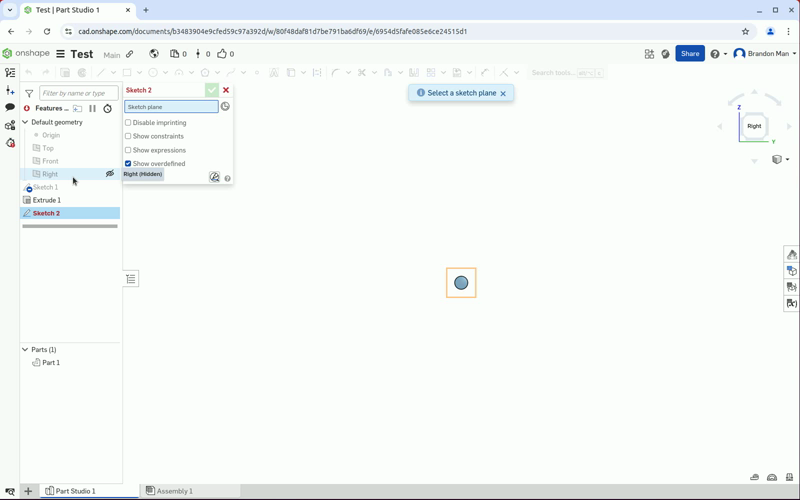
click(73, 176)
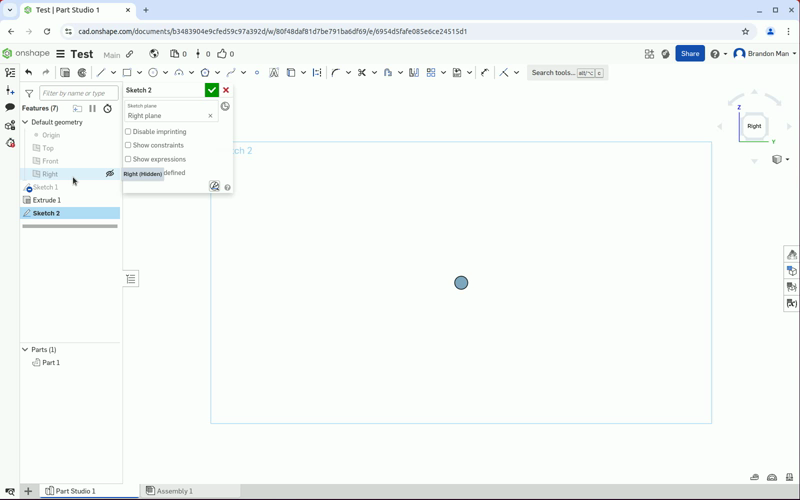
mouse_move(73, 352)
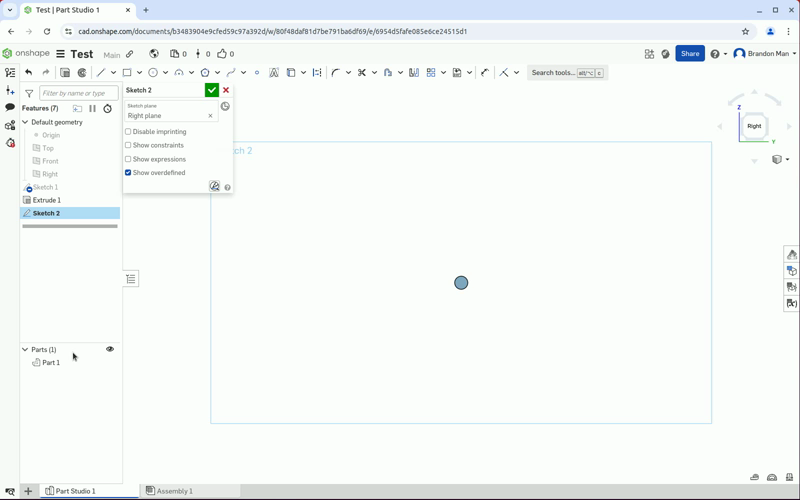
key(y)
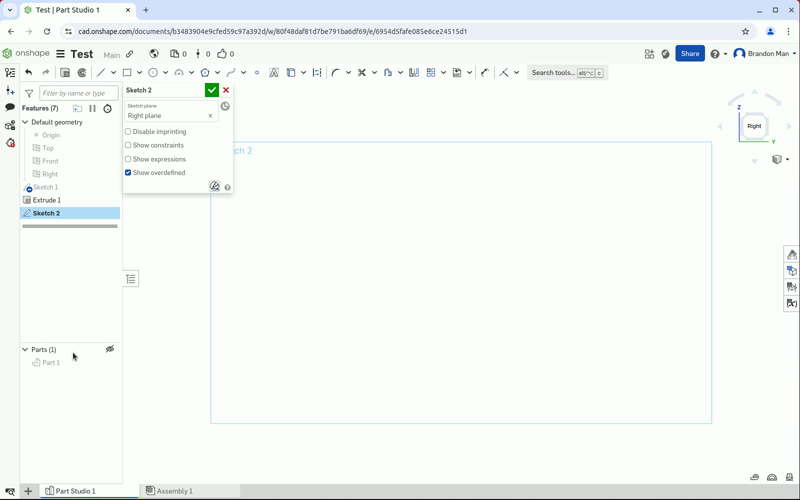
key(l)
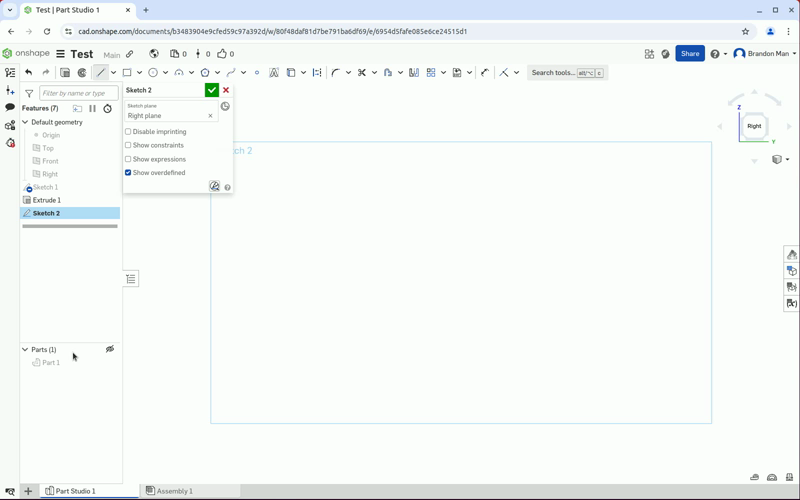
key_down(shift)
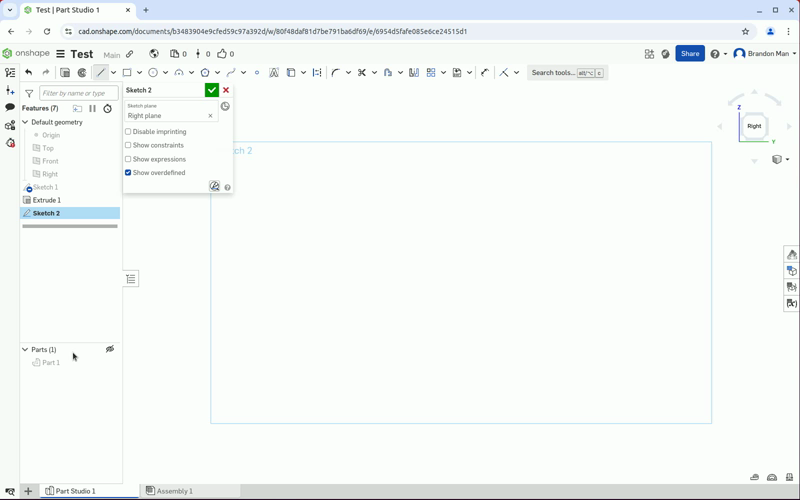
mouse_move(454, 288)
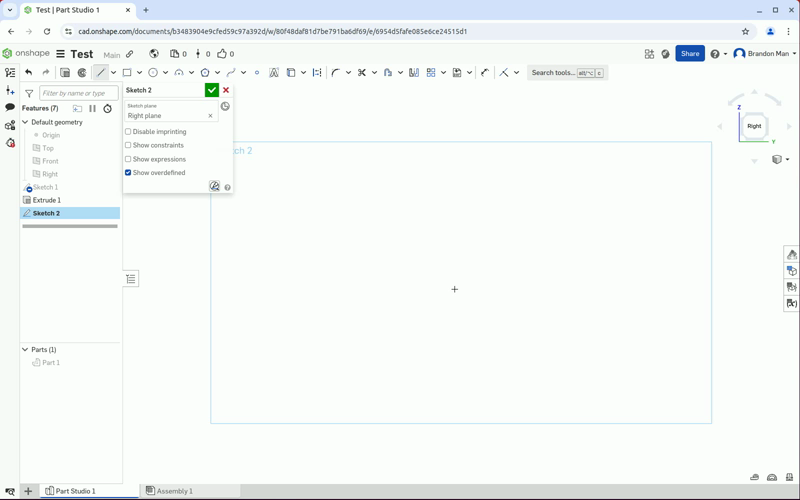
click(454, 288)
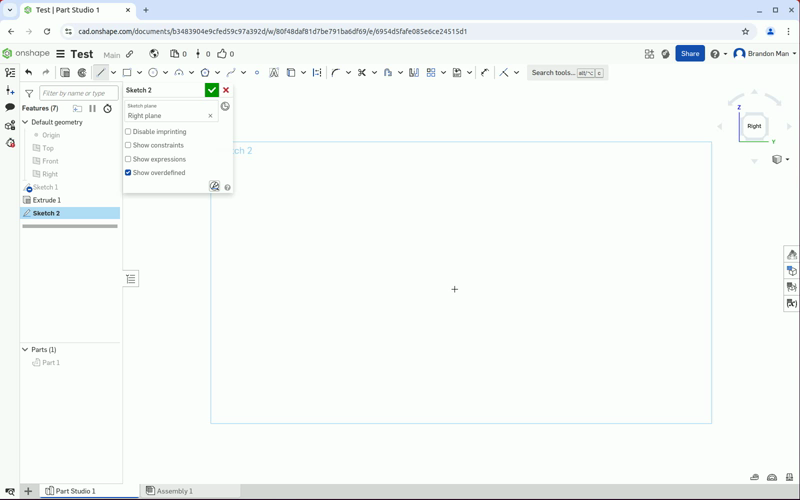
key_up(shift)
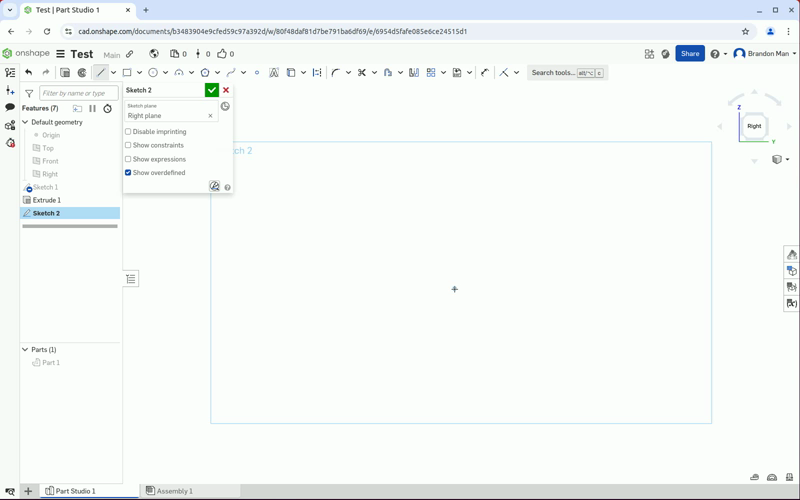
key_down(shift)
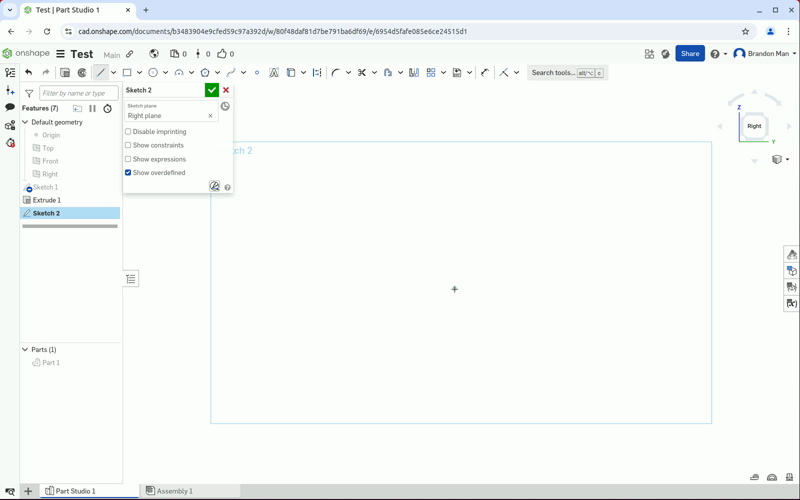
mouse_move(484, 288)
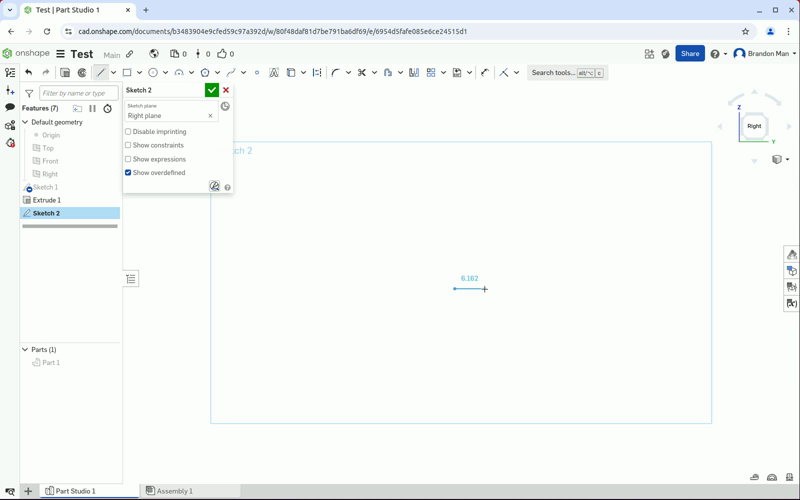
mouse_move(467, 288)
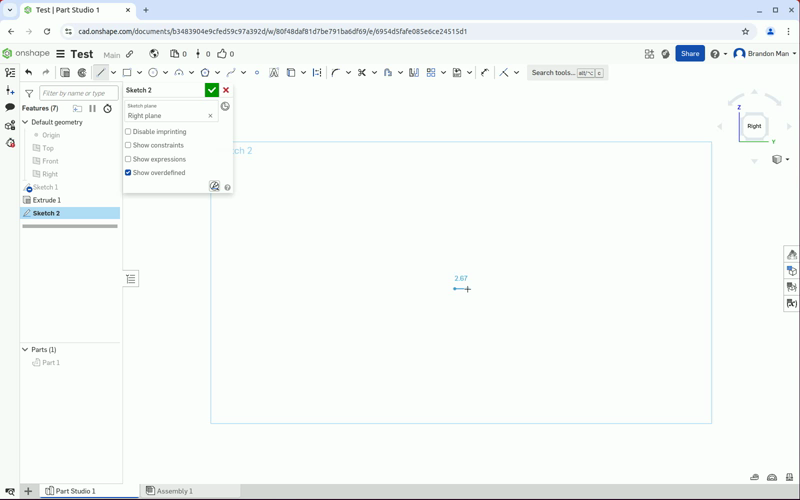
click(467, 288)
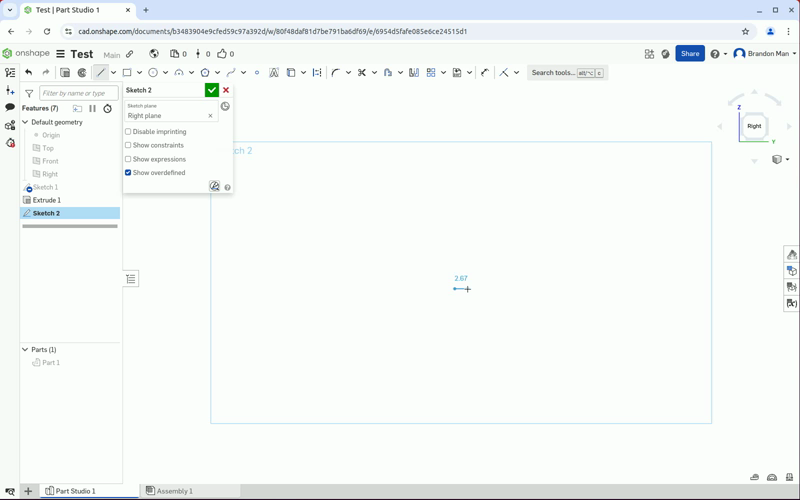
key_up(shift)
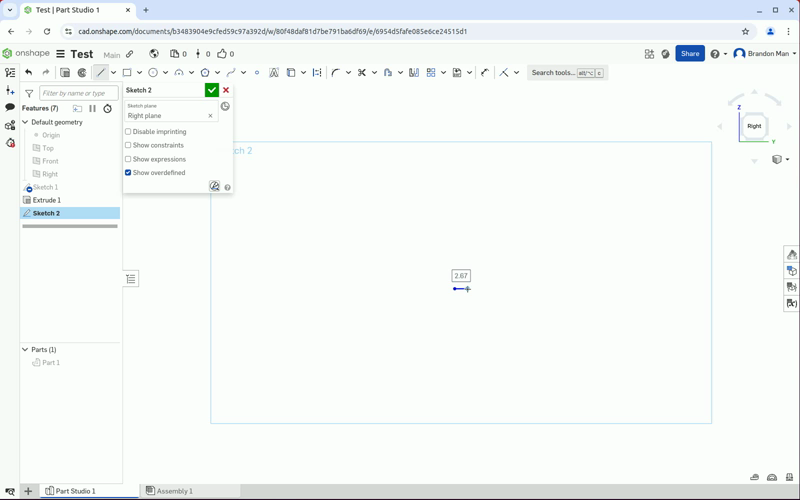
key_down(shift)
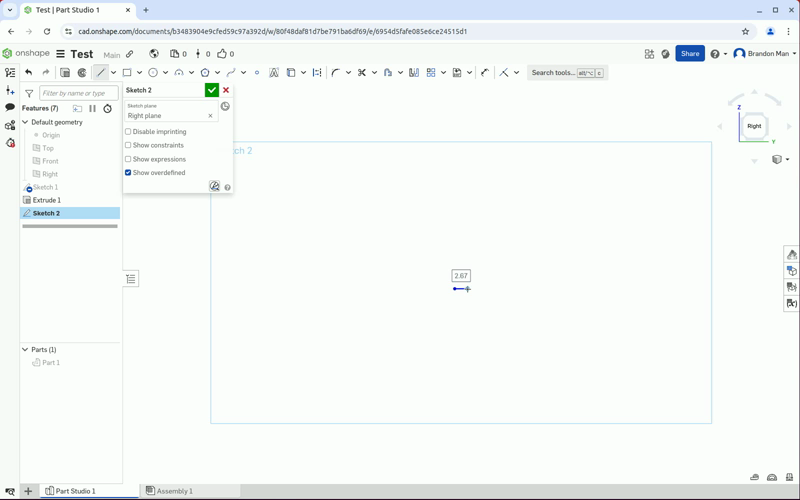
mouse_move(497, 288)
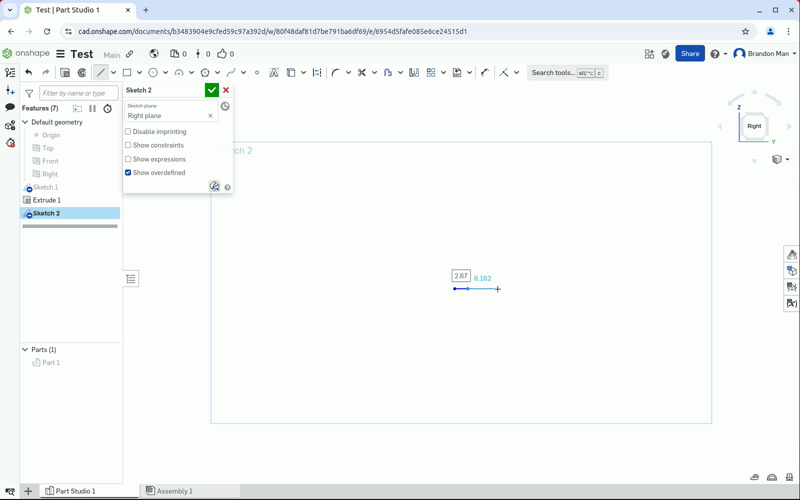
mouse_move(467, 276)
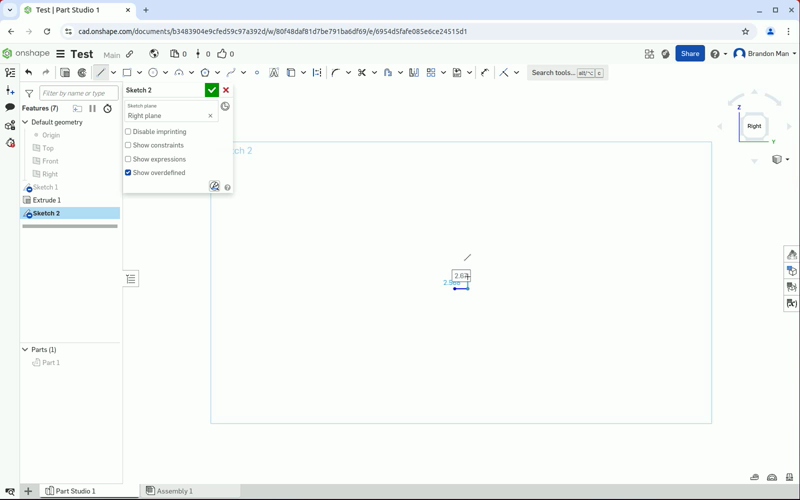
click(467, 276)
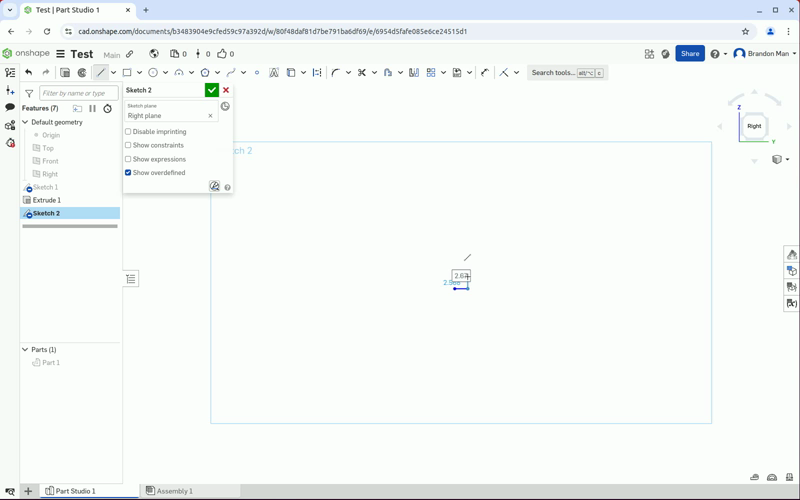
key_up(shift)
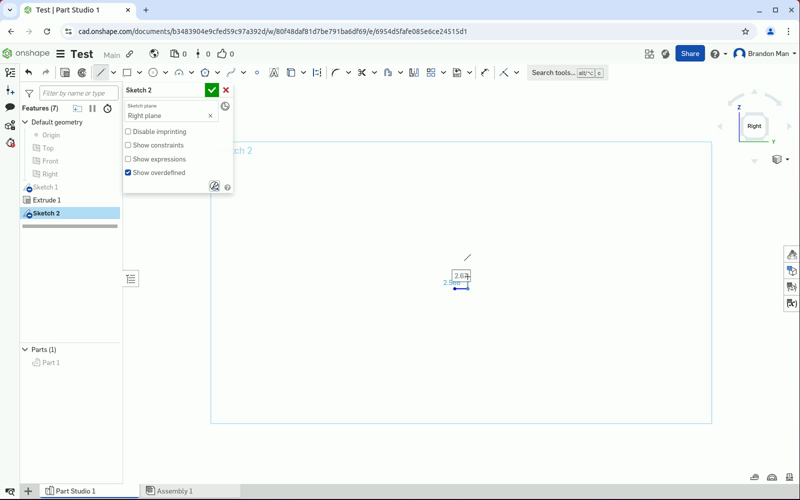
key_down(shift)
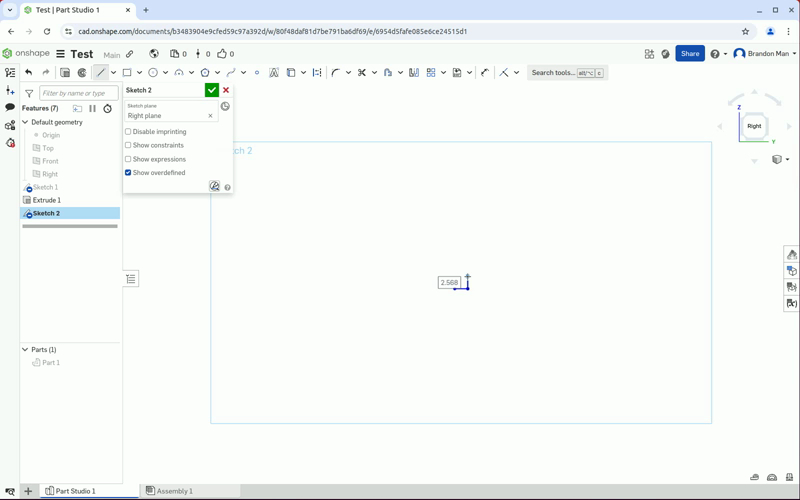
mouse_move(497, 276)
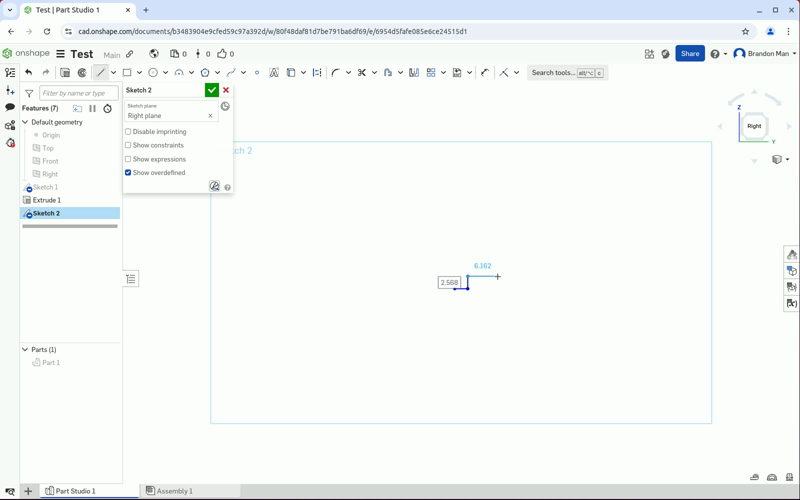
mouse_move(454, 276)
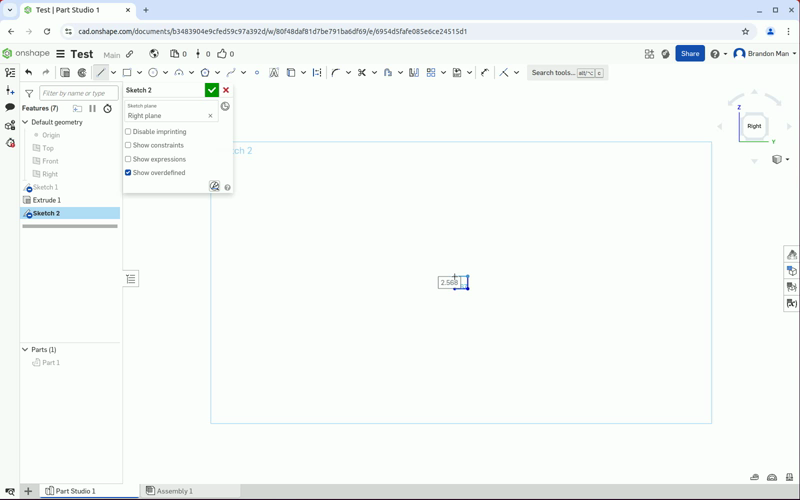
click(454, 276)
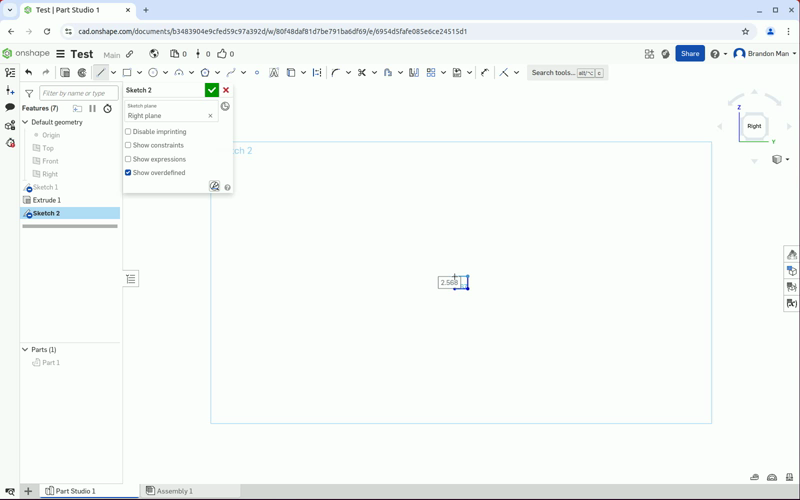
key_up(shift)
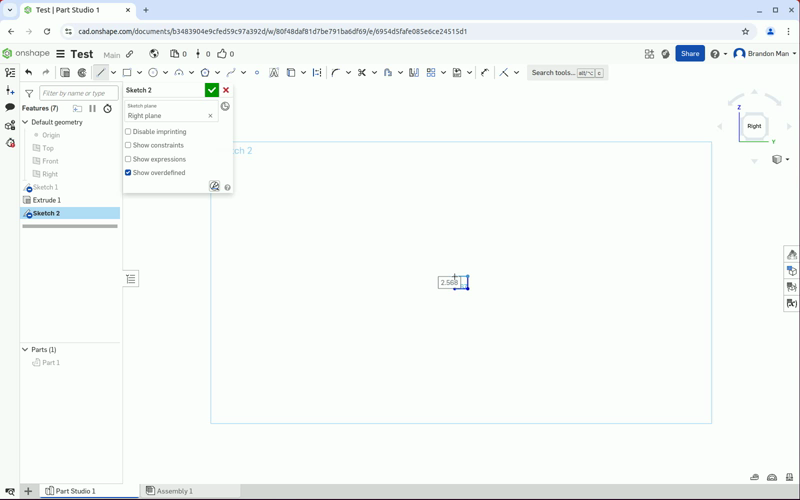
mouse_move(484, 276)
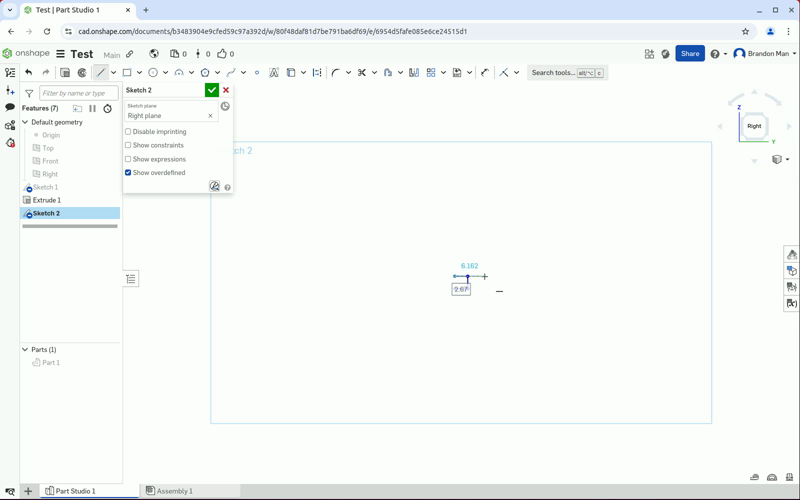
key_down(shift)
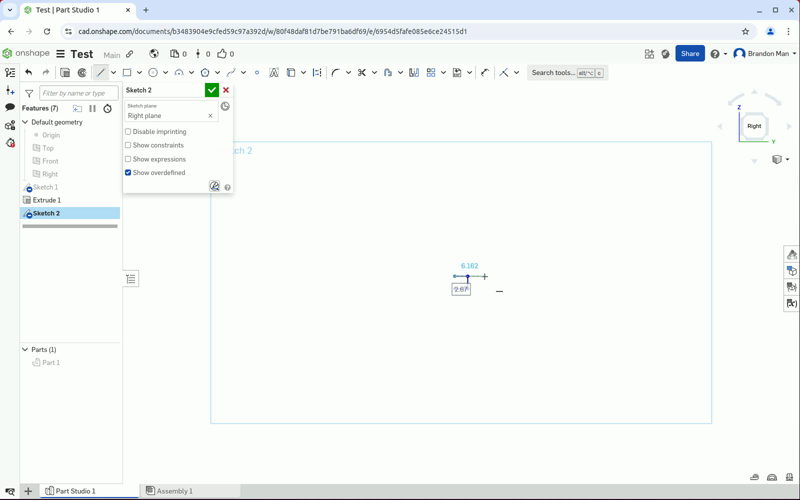
mouse_move(454, 288)
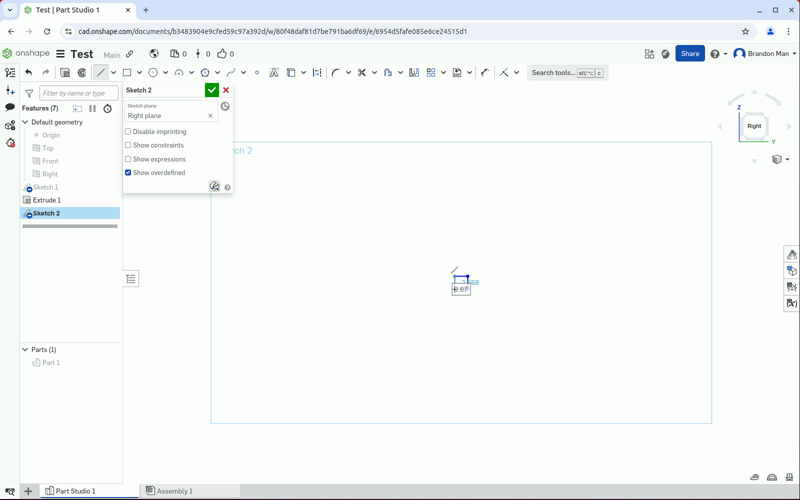
key_up(shift)
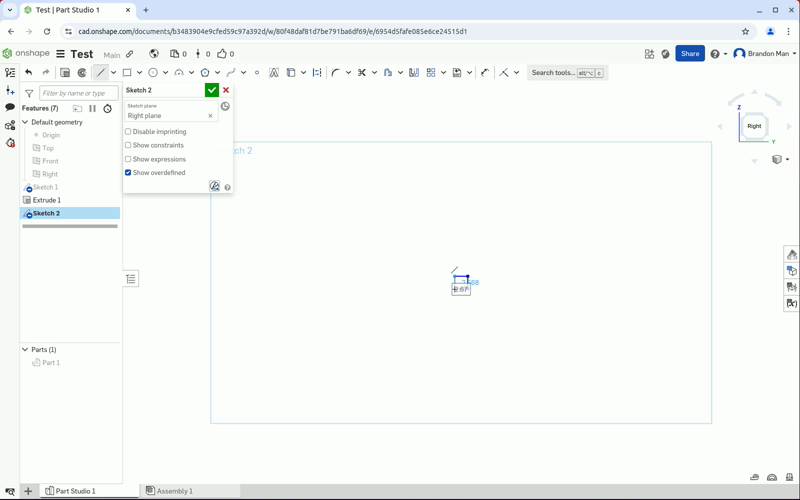
click(454, 288)
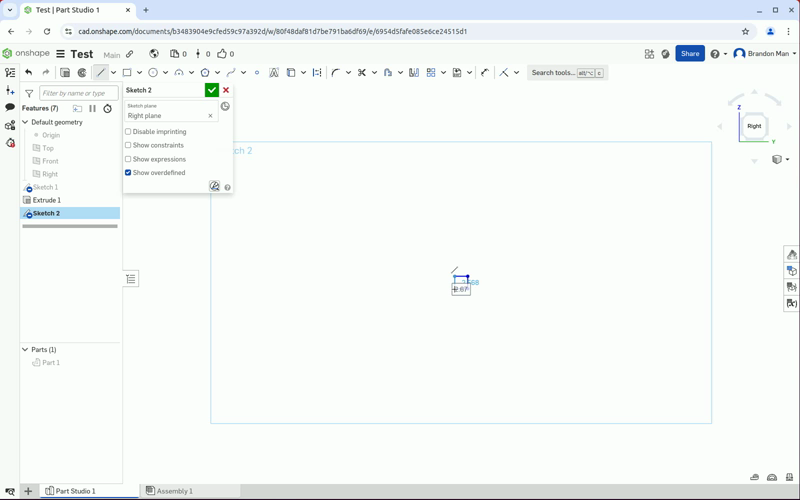
key(esc)
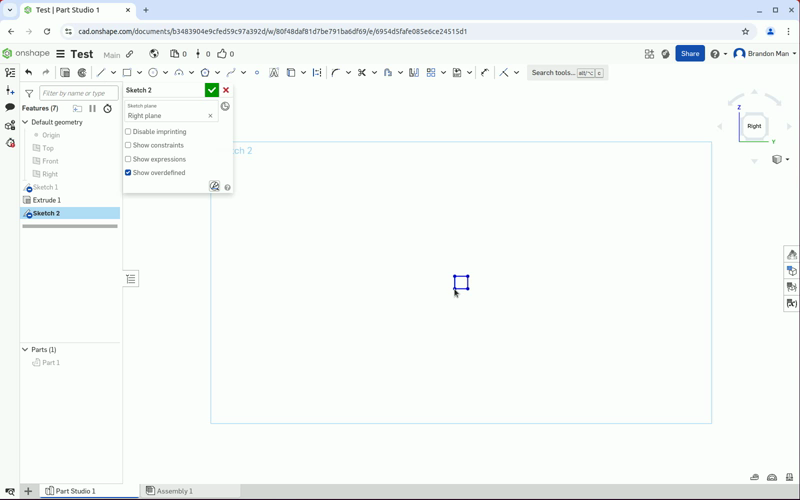
mouse_move(466, 288)
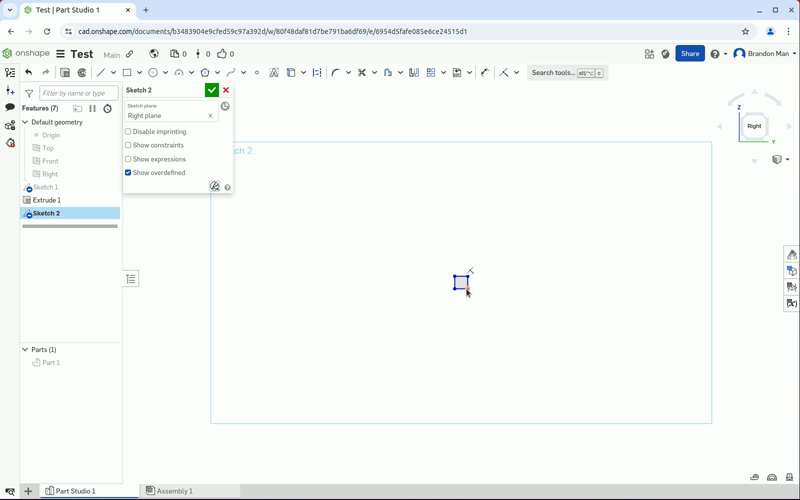
scroll(6)
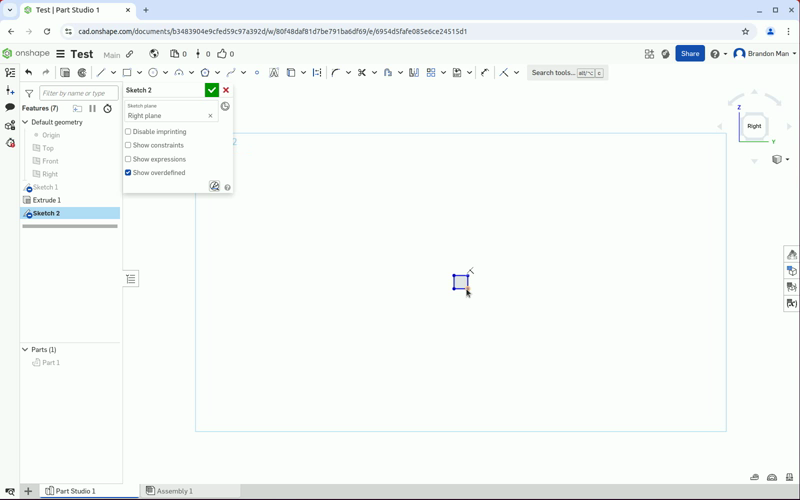
scroll(6)
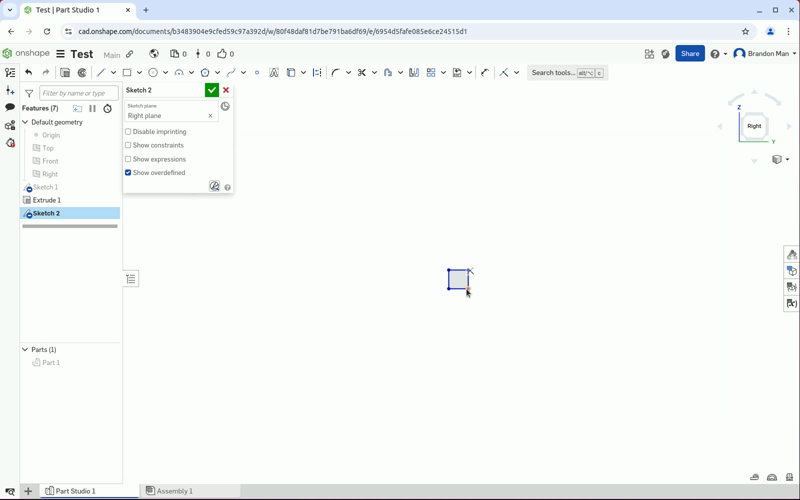
scroll(6)
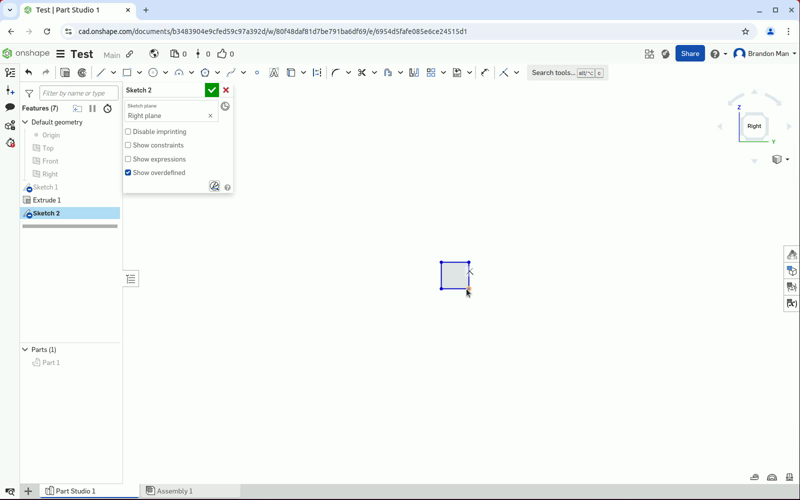
scroll(6)
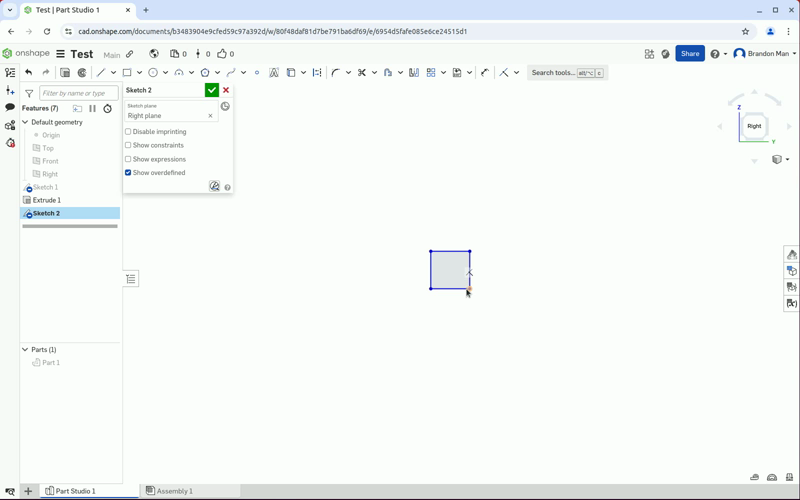
scroll(6)
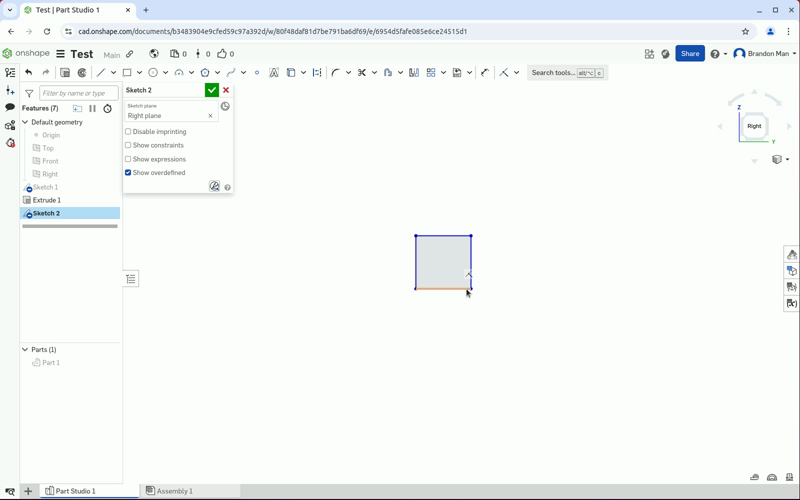
scroll(6)
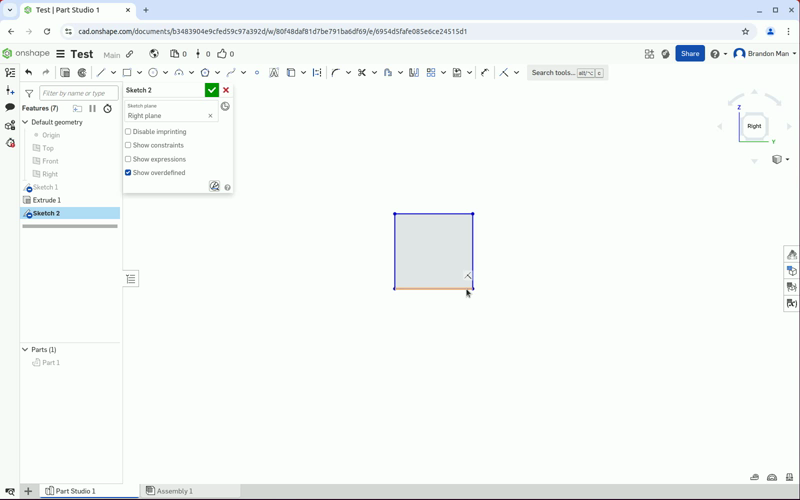
scroll(6)
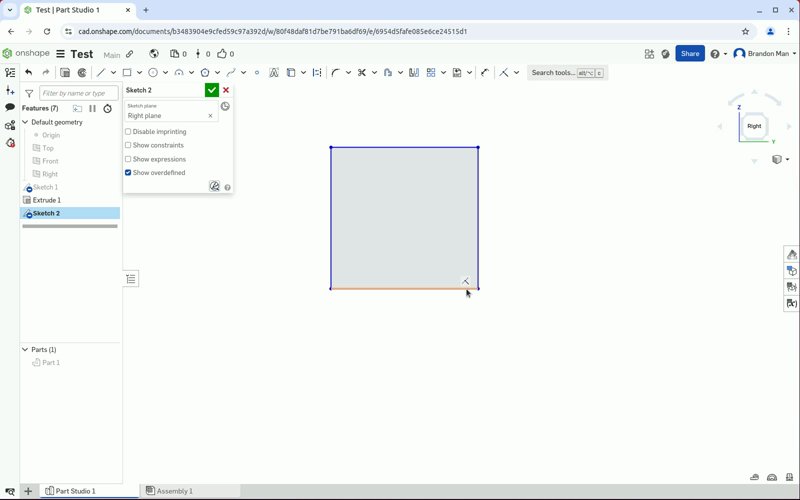
click(466, 288)
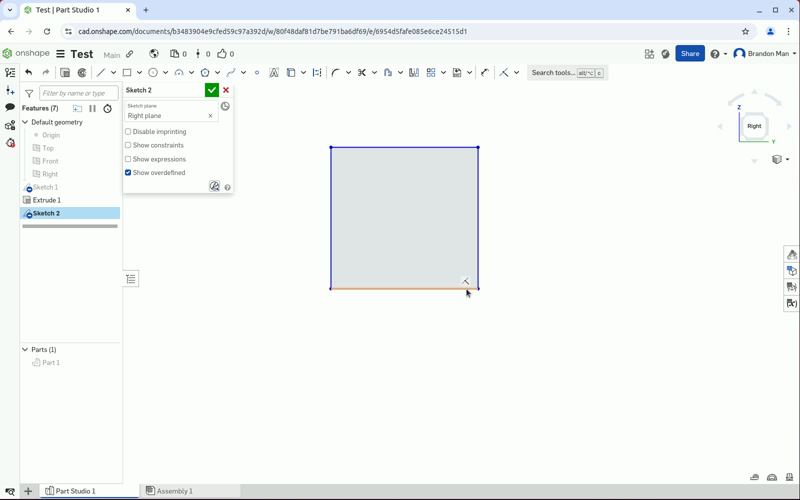
scroll(-6)
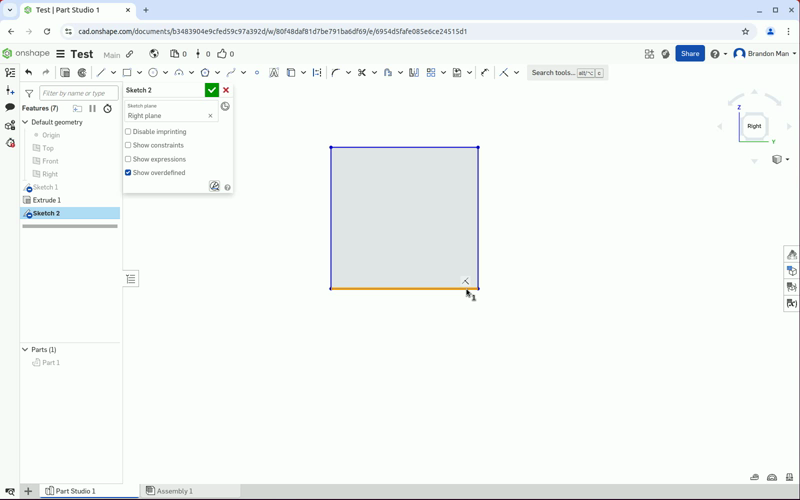
scroll(-6)
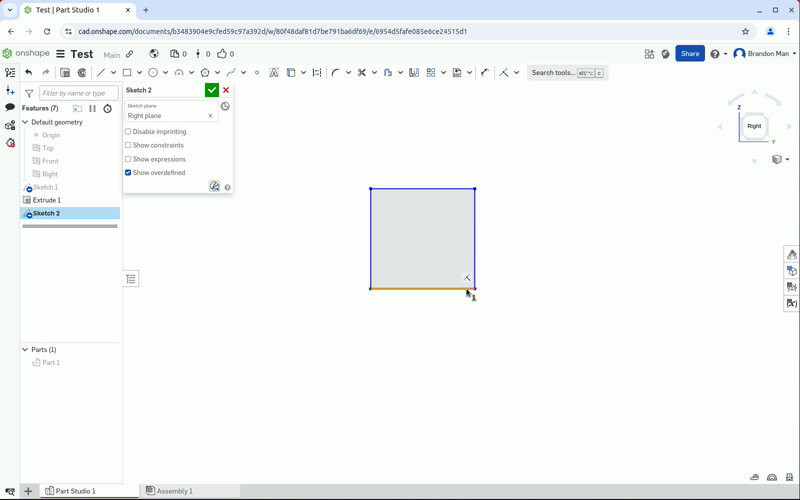
scroll(-6)
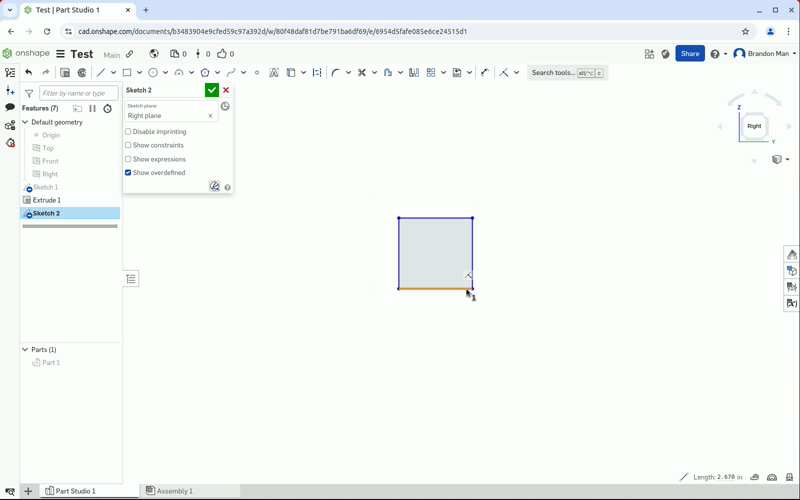
scroll(-6)
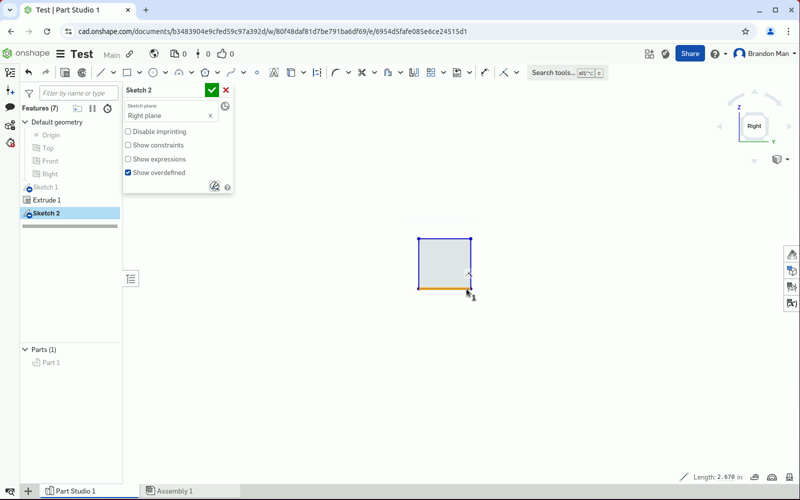
scroll(-6)
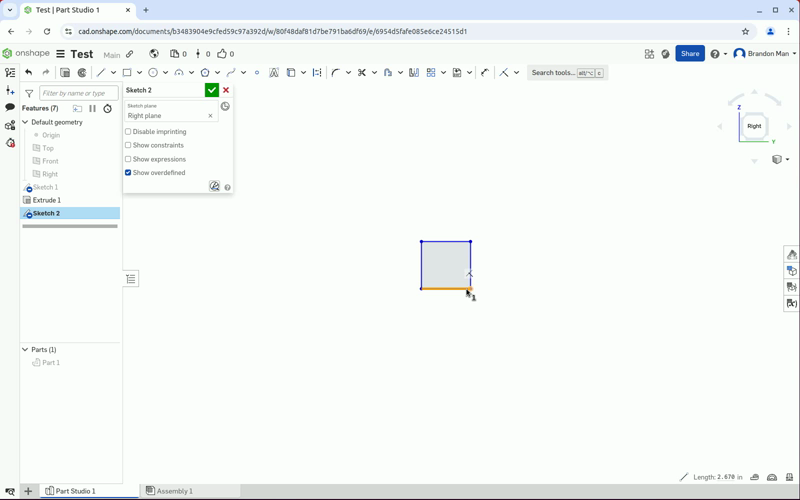
scroll(-6)
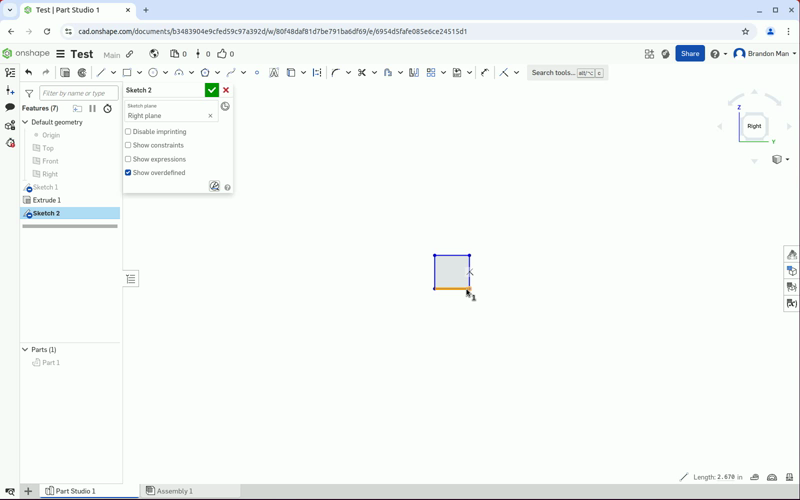
scroll(-6)
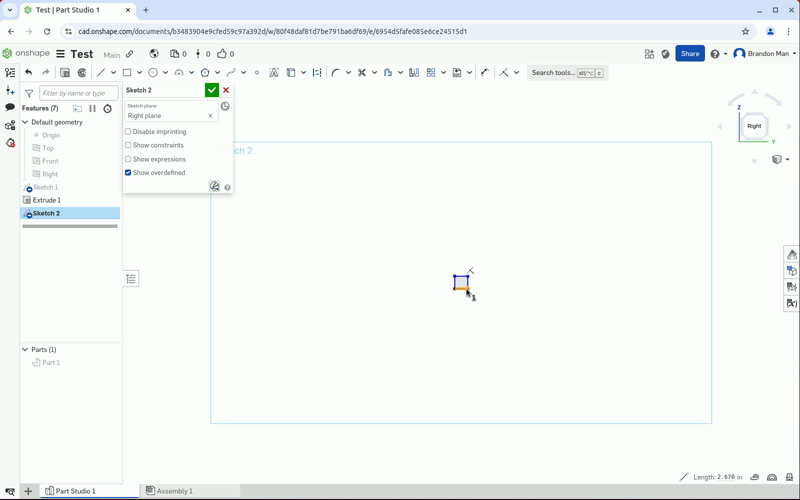
mouse_move(73, 352)
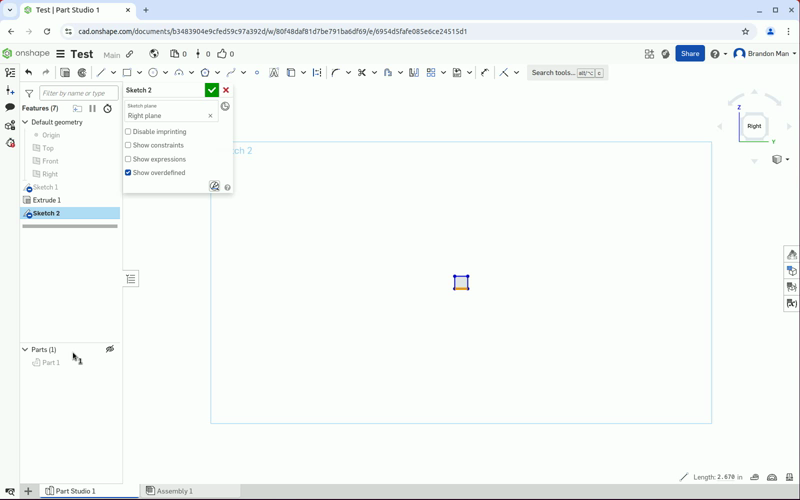
key(shift+y)
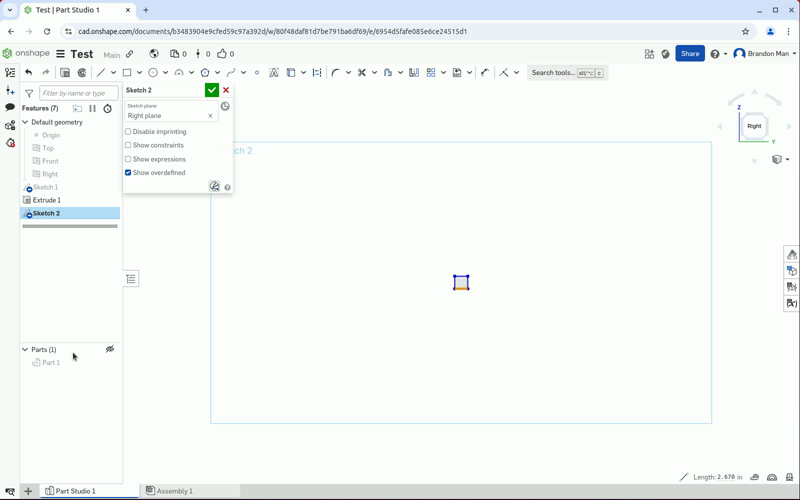
key(shift+e)
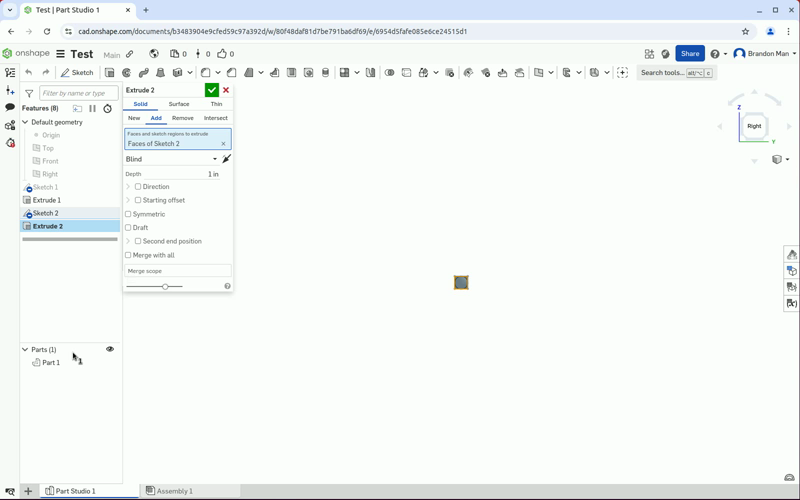
mouse_move(143, 106)
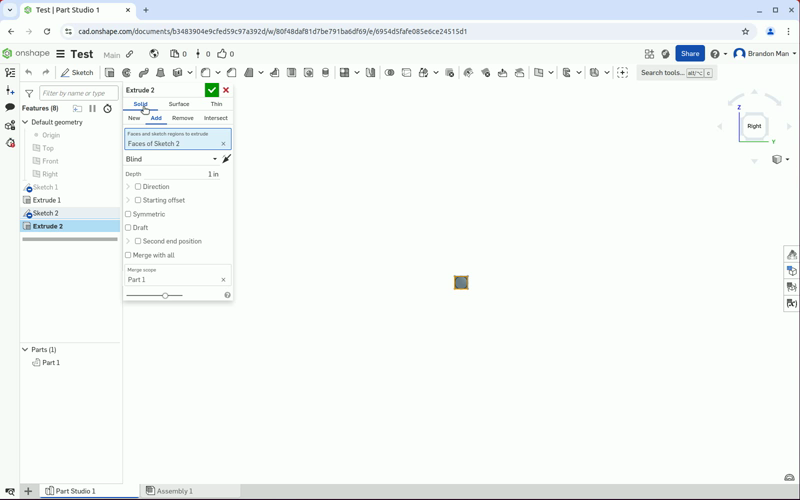
click(143, 106)
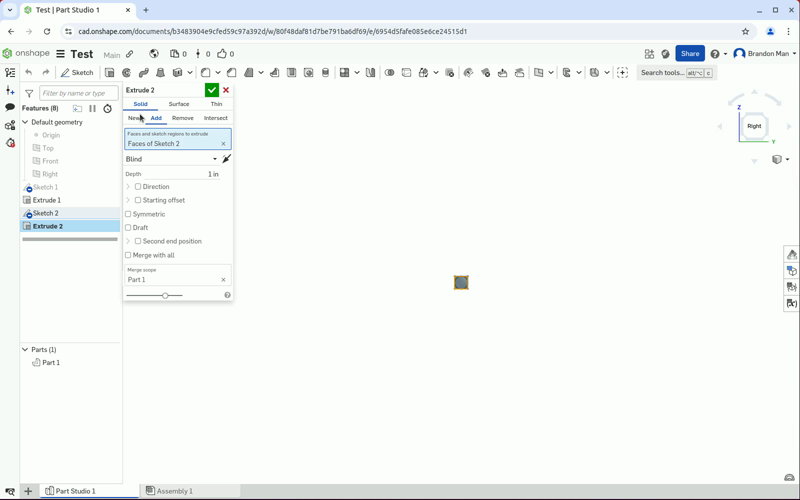
mouse_move(137, 120)
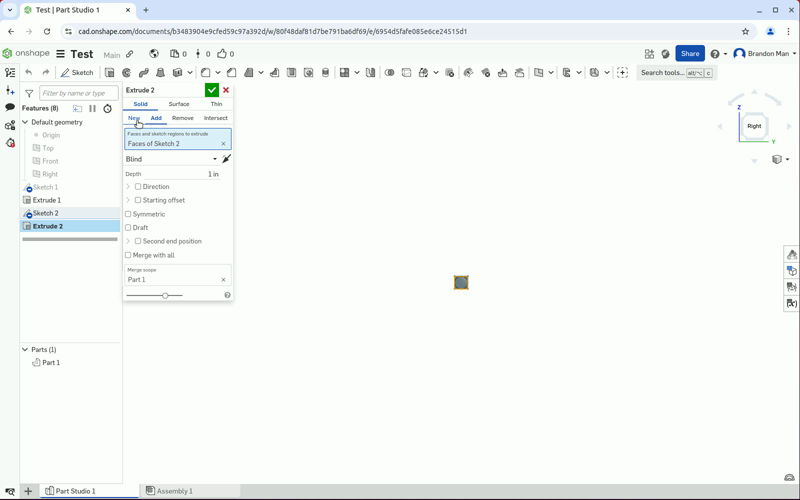
click(137, 120)
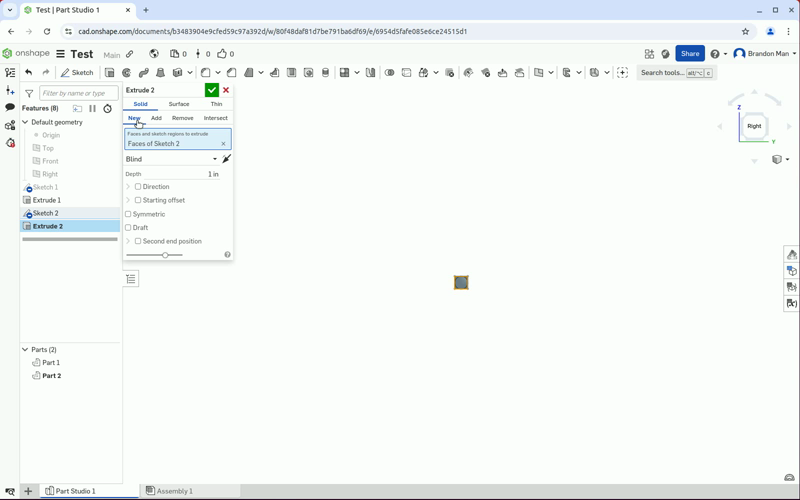
key(tab, 4)
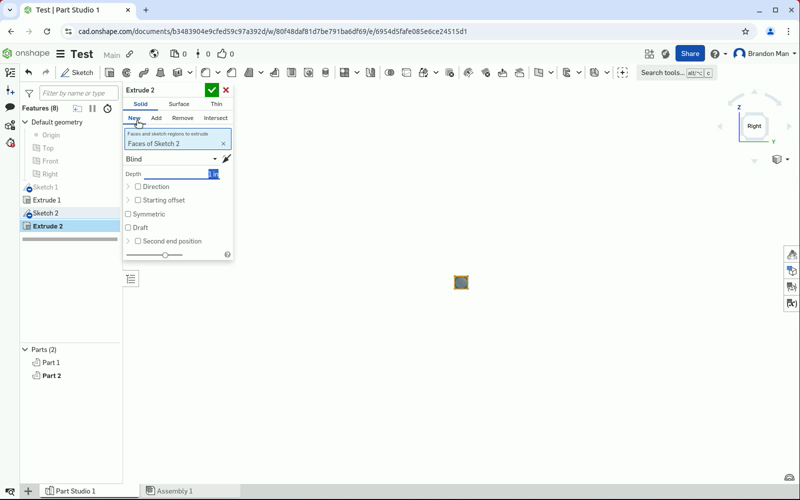
text(-11.554)
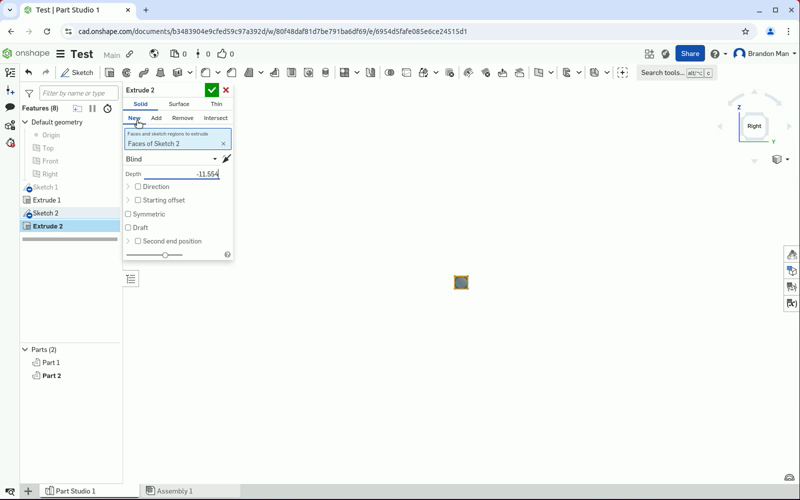
key(enter)
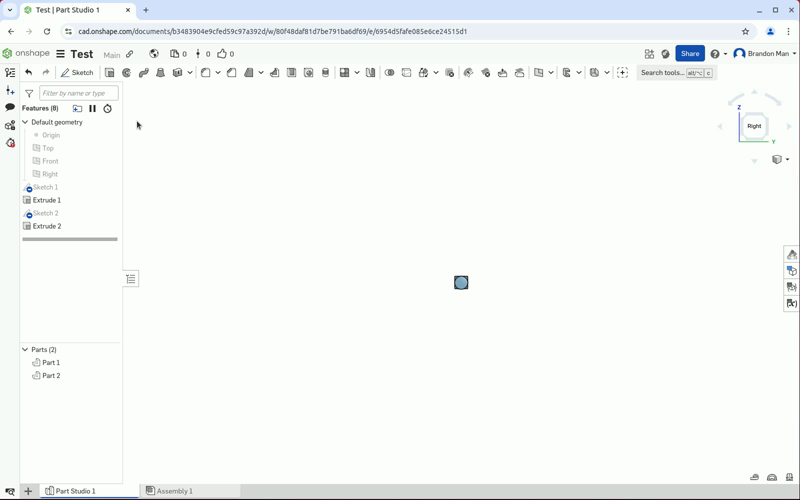
key(shift+h)
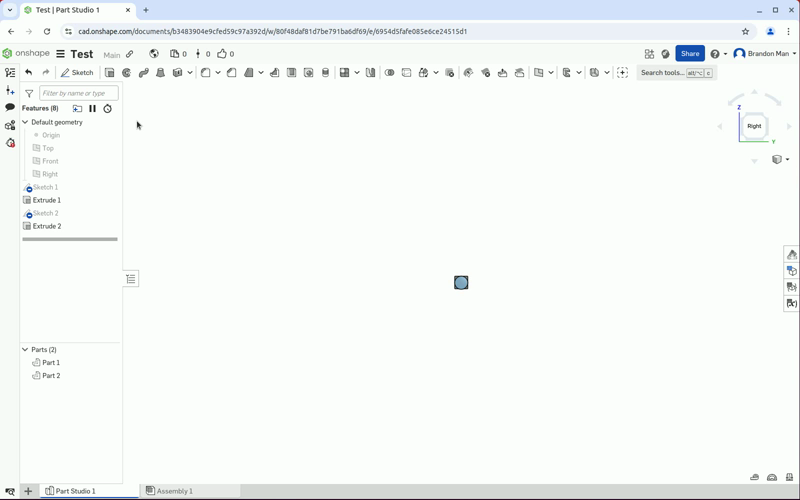
key(shift+h)
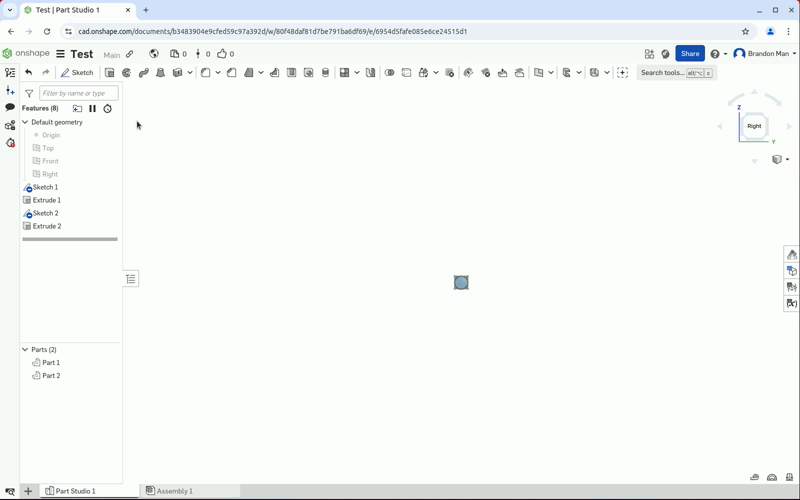
key(shift+7)
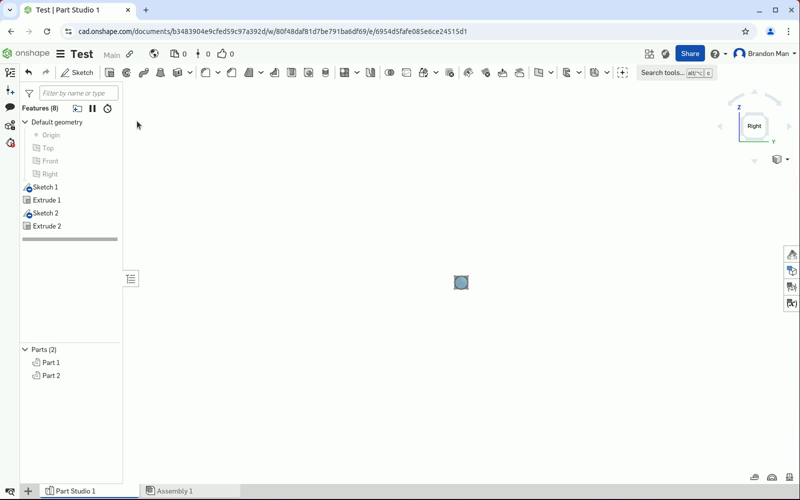
key(right, 2)
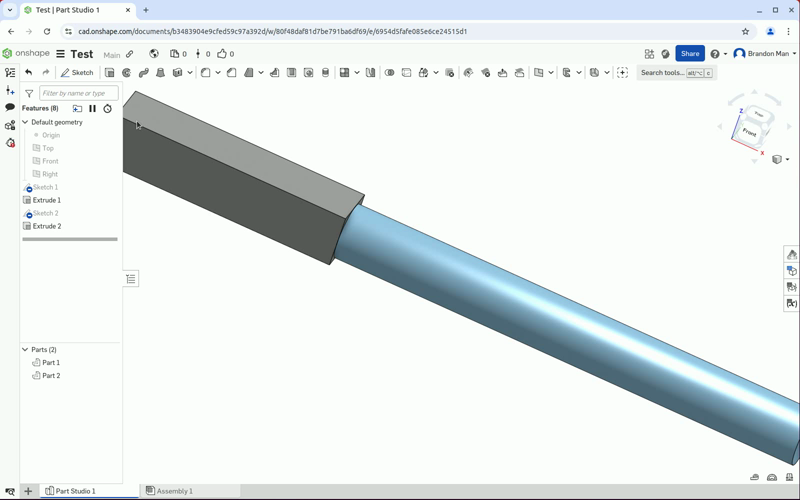
key(down, 2)
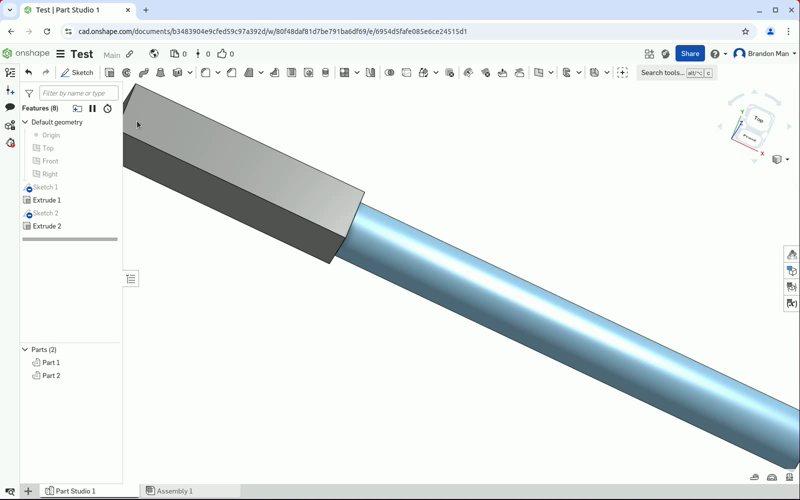
key(up, 2)
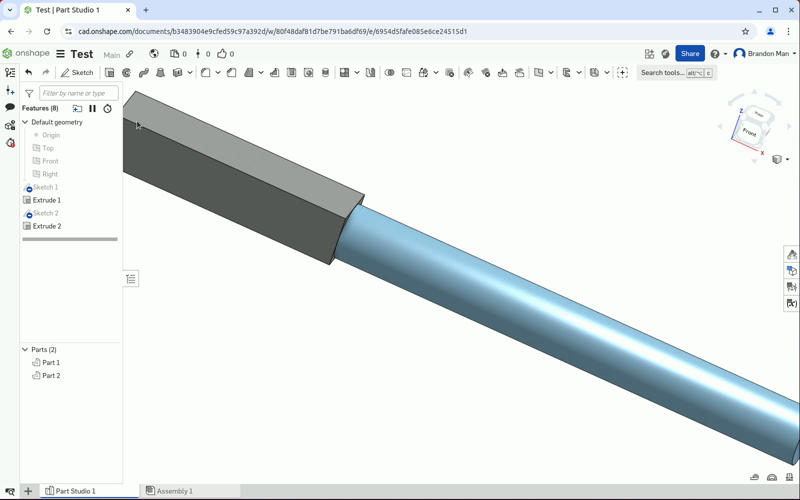
key(left, 2)
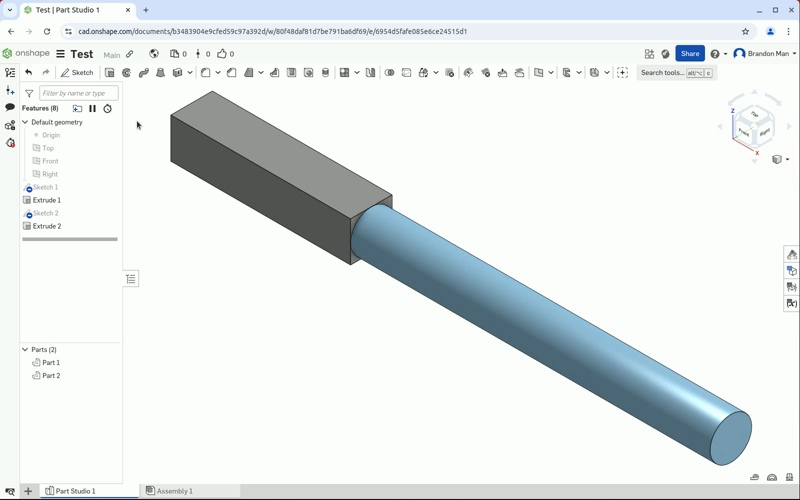
mouse_move(73, 189)
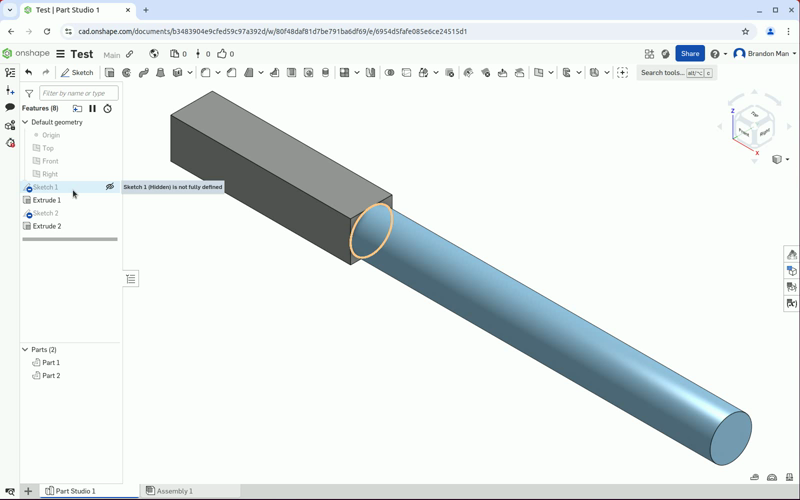
click(73, 189)